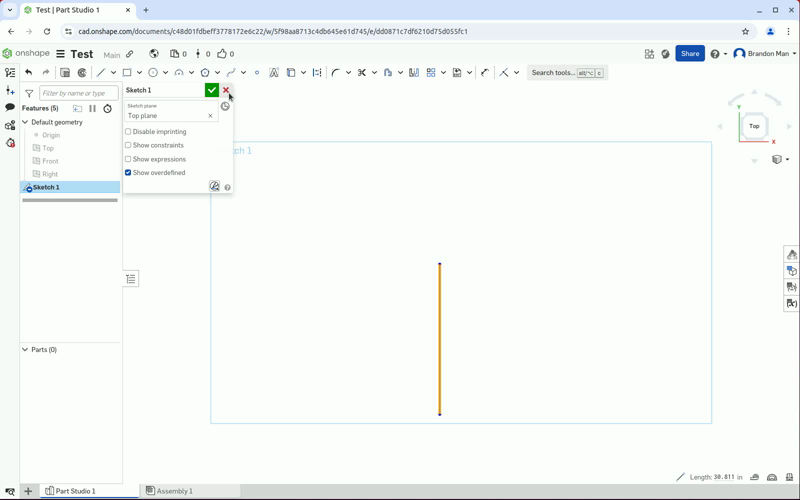
key(shift+h)
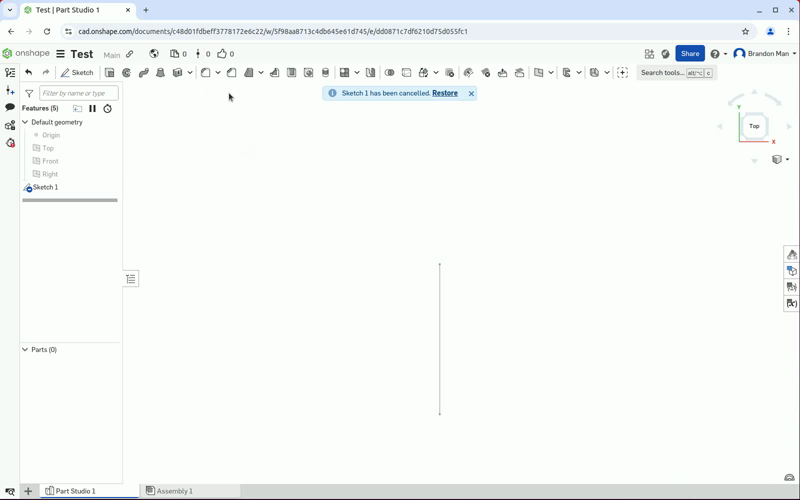
key(shift+s)
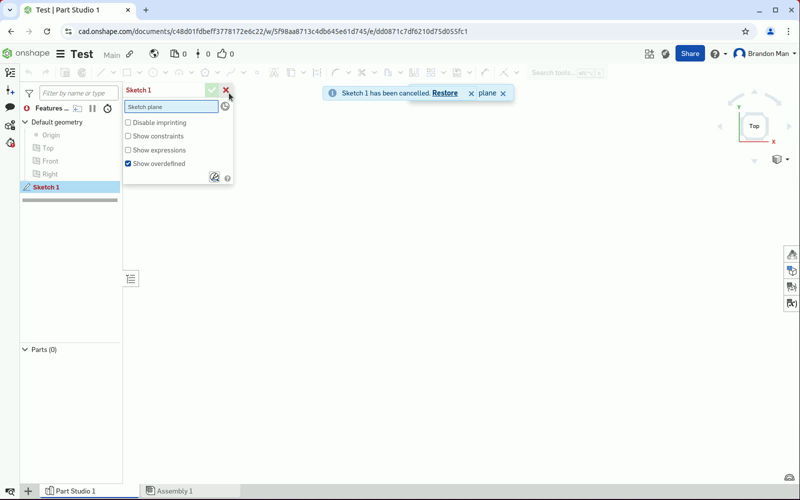
mouse_move(73, 150)
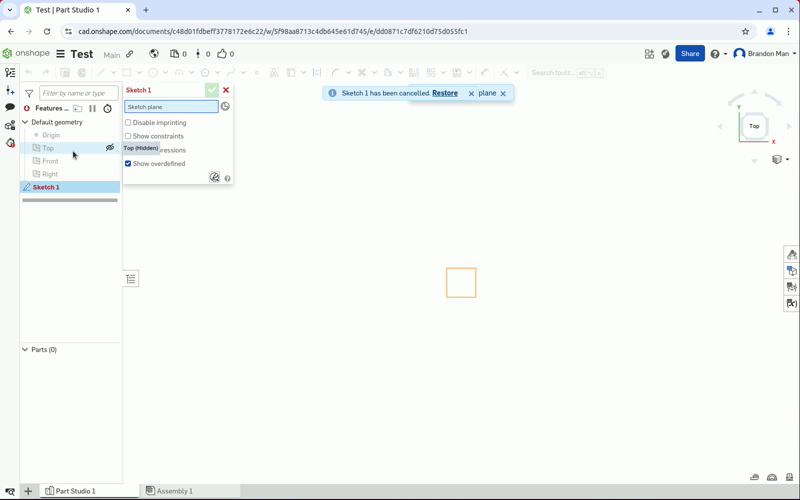
click(73, 150)
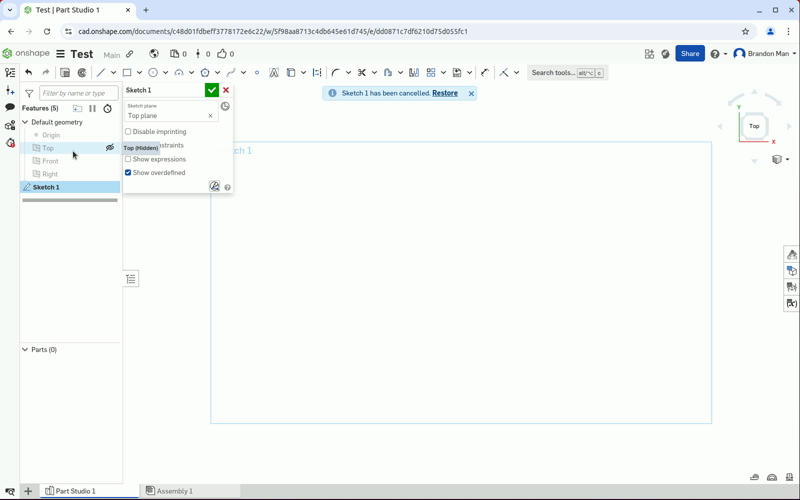
mouse_move(73, 352)
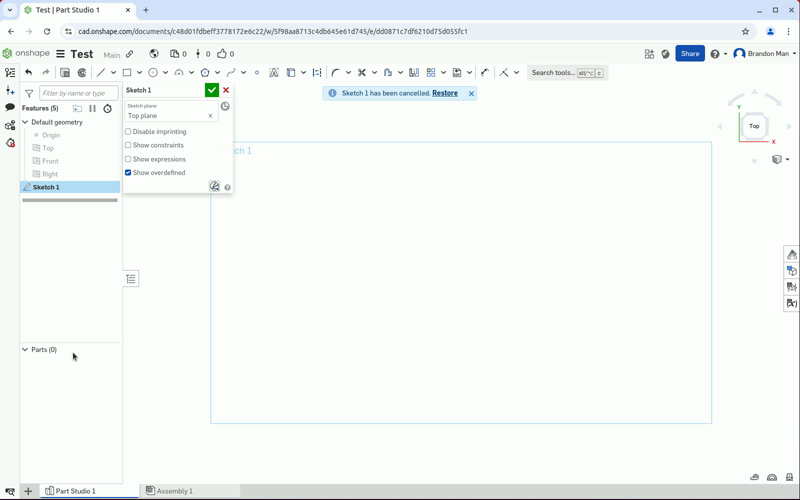
key(y)
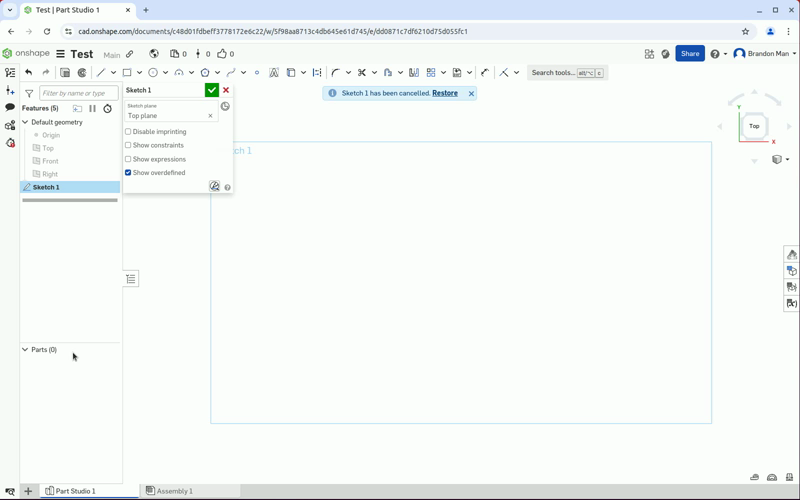
key(c)
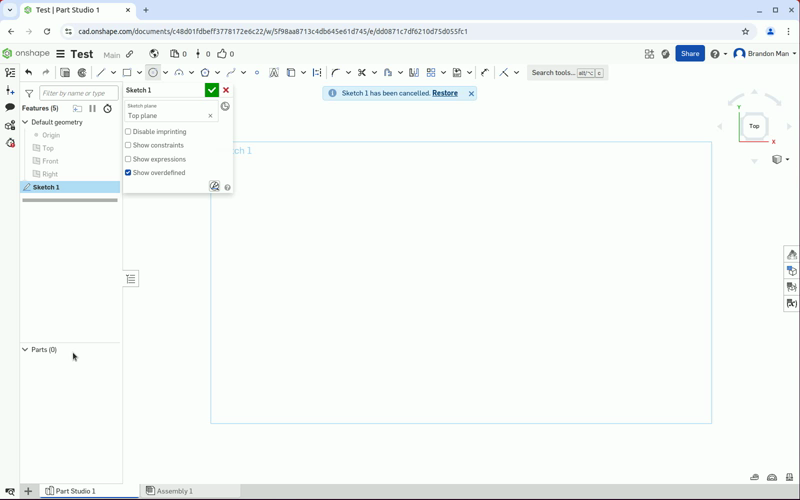
key_down(shift)
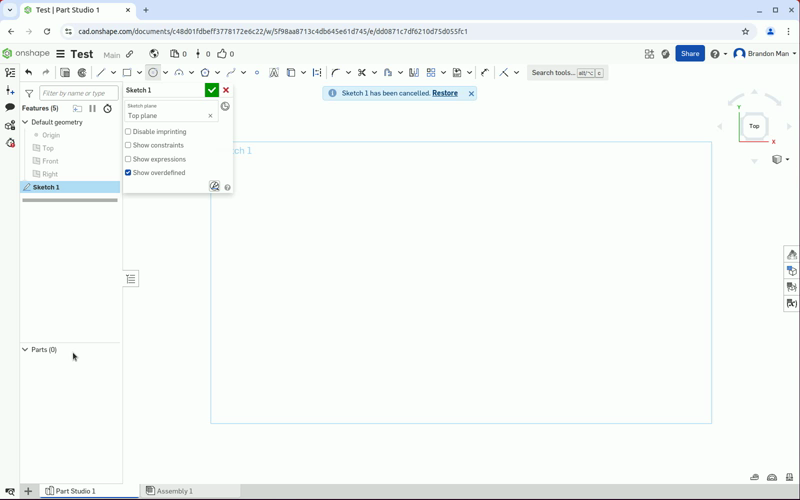
mouse_move(457, 282)
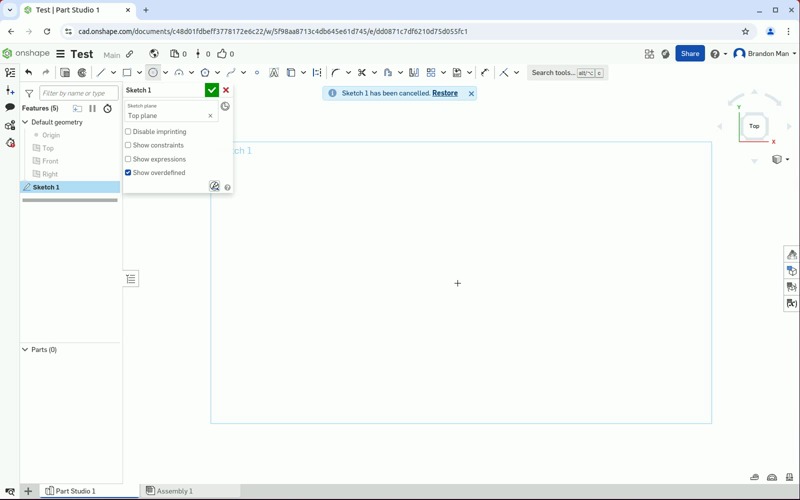
click(457, 282)
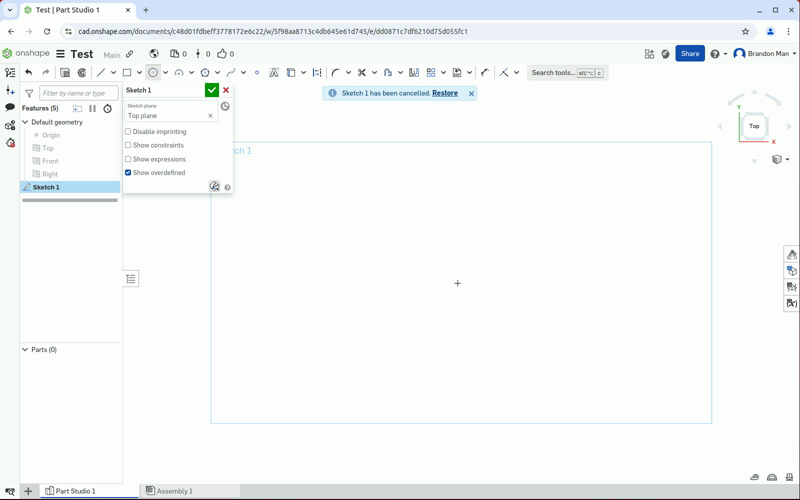
key_up(shift)
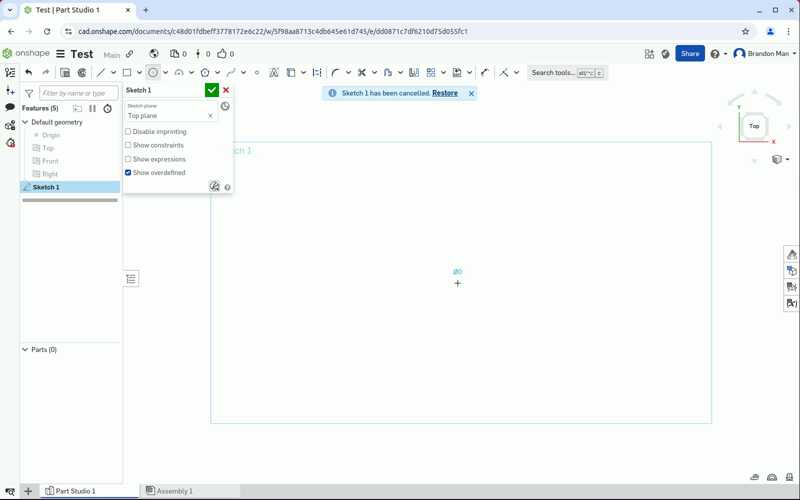
mouse_move(460, 282)
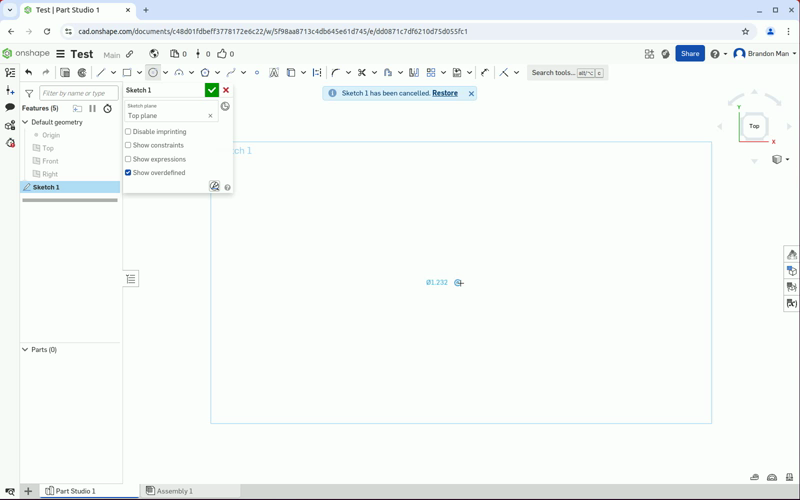
click(460, 282)
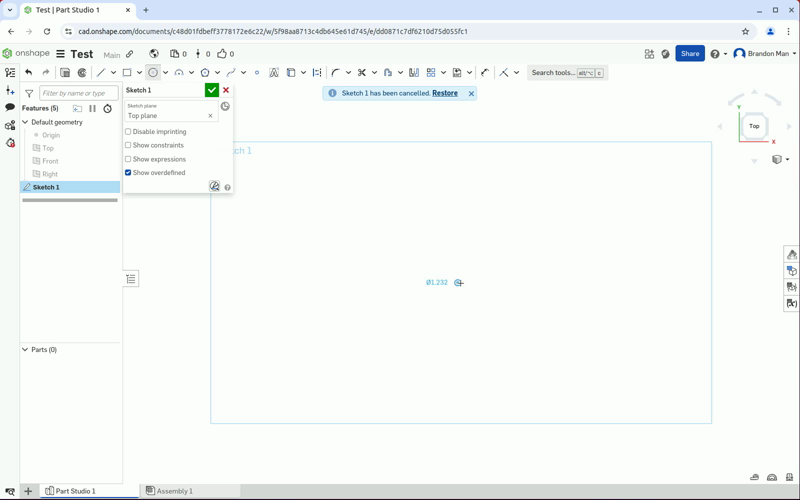
key(esc)
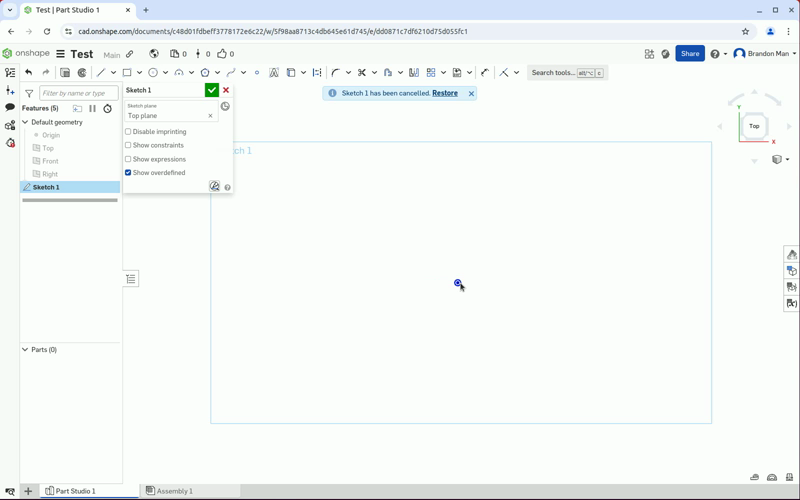
key(c)
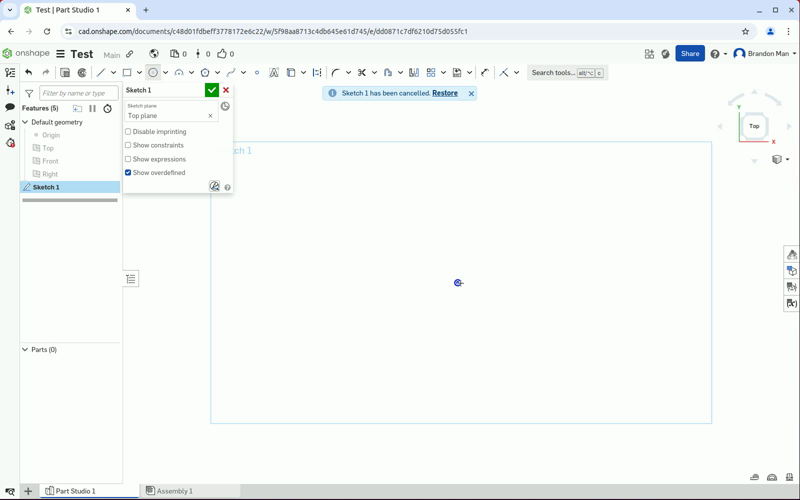
key_down(shift)
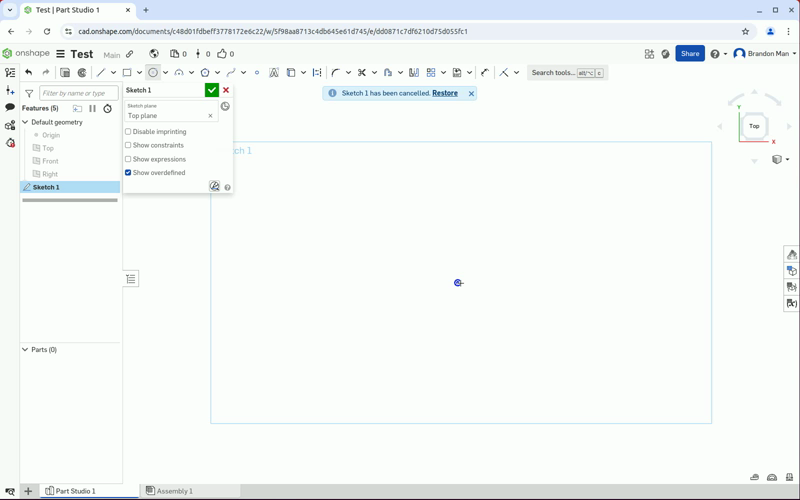
mouse_move(457, 282)
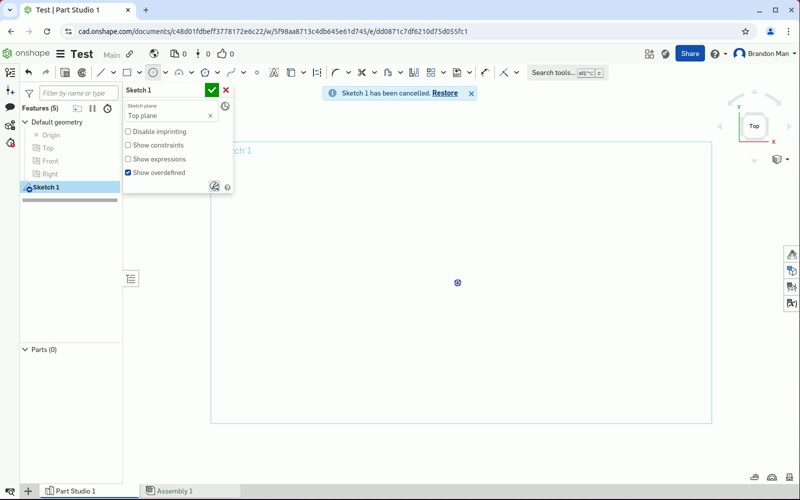
scroll(6)
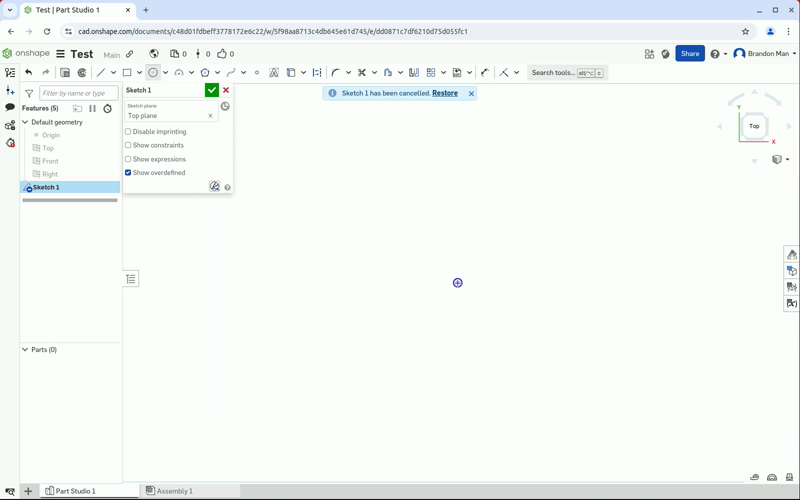
scroll(6)
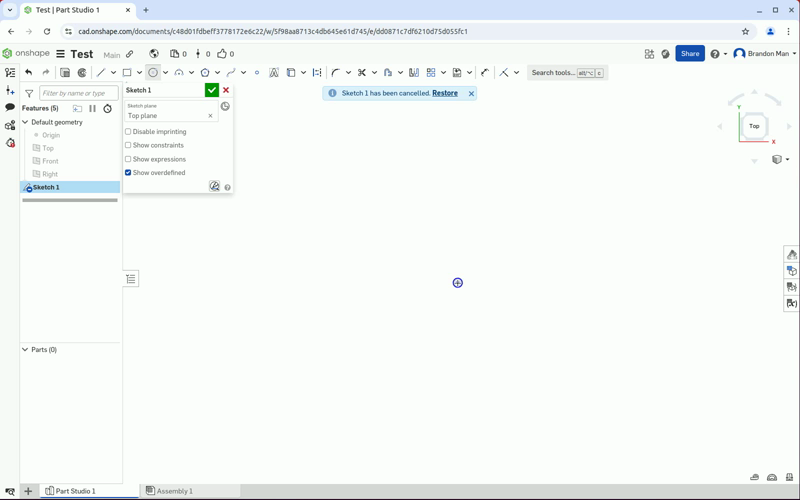
scroll(6)
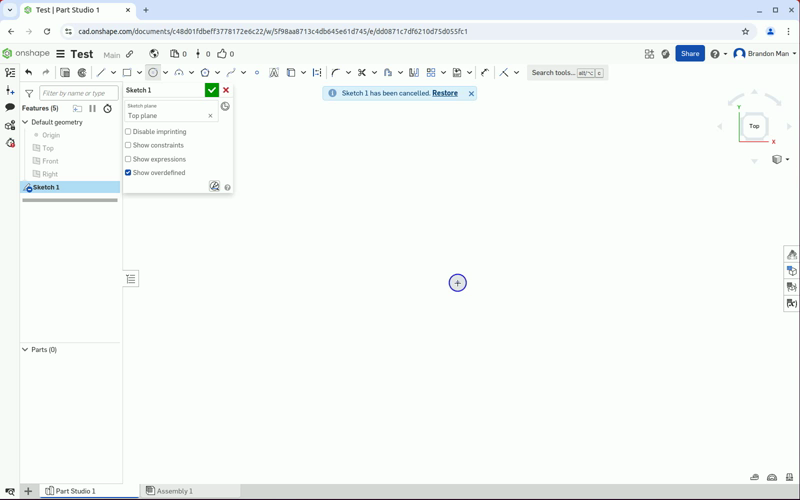
scroll(6)
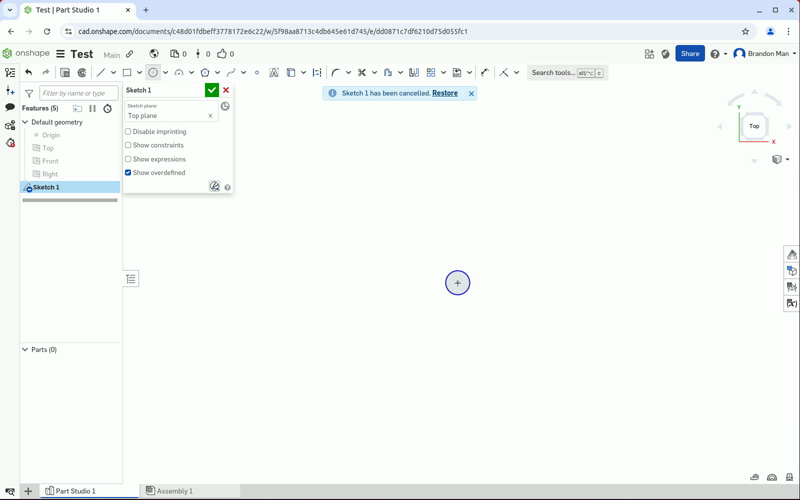
scroll(6)
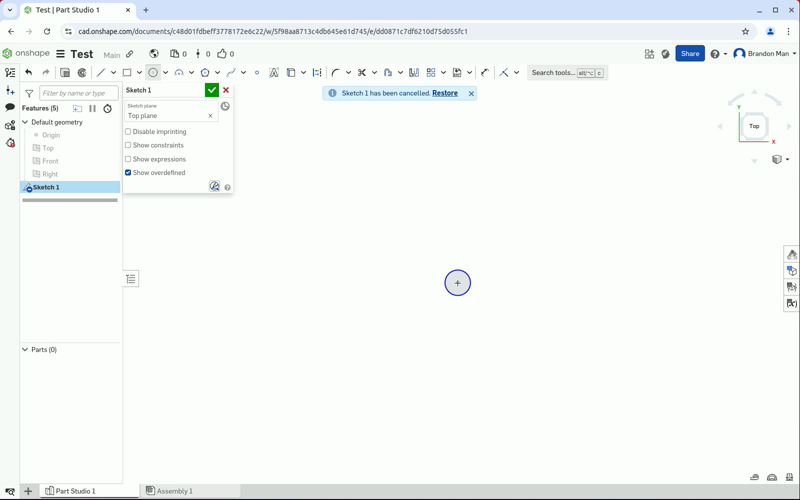
scroll(6)
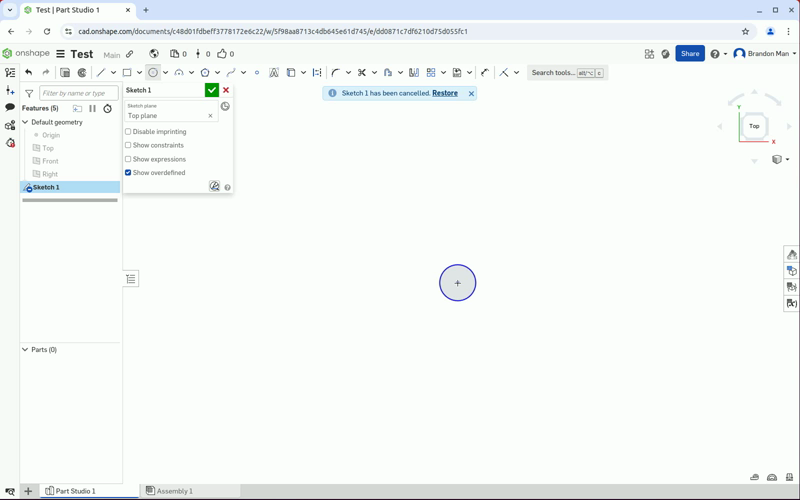
scroll(6)
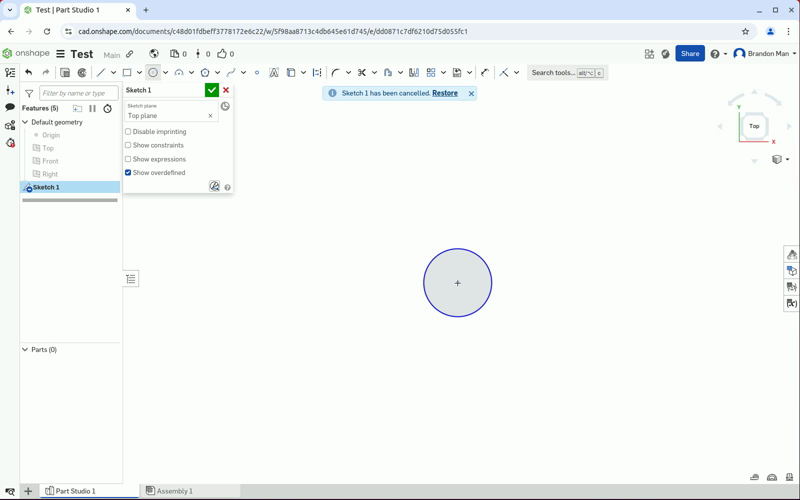
click(457, 282)
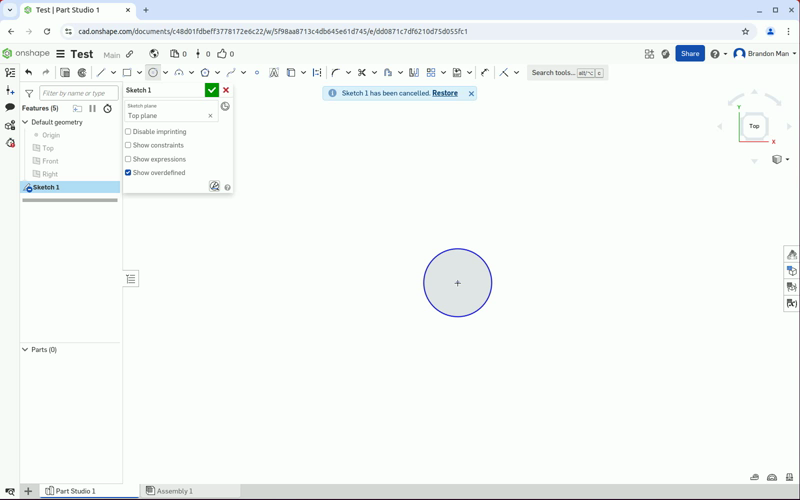
scroll(-6)
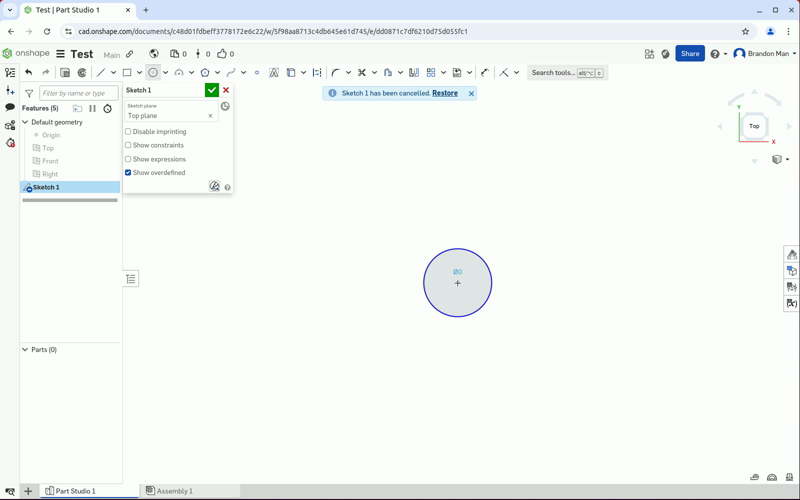
scroll(-6)
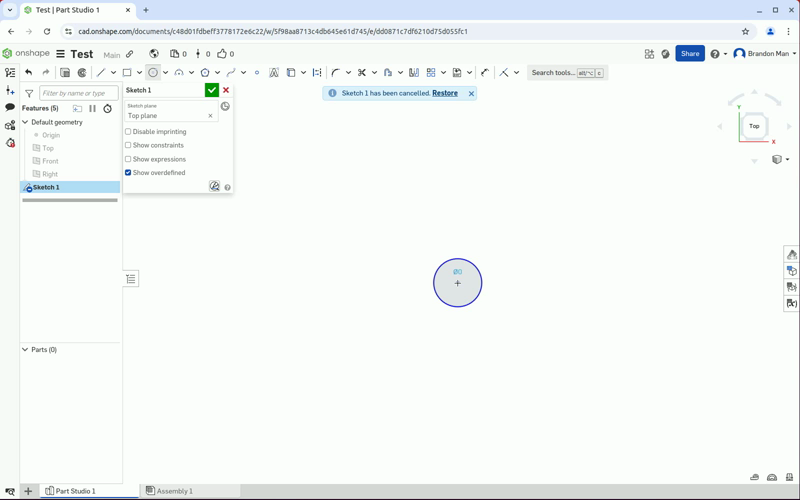
scroll(-6)
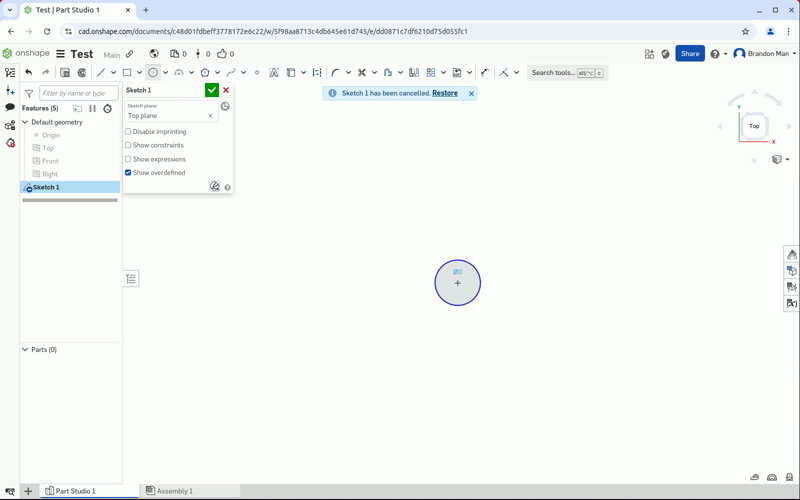
scroll(-6)
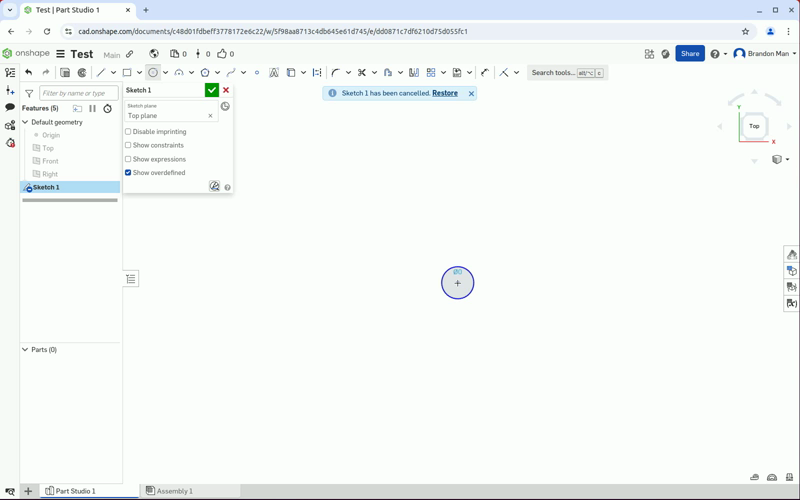
scroll(-6)
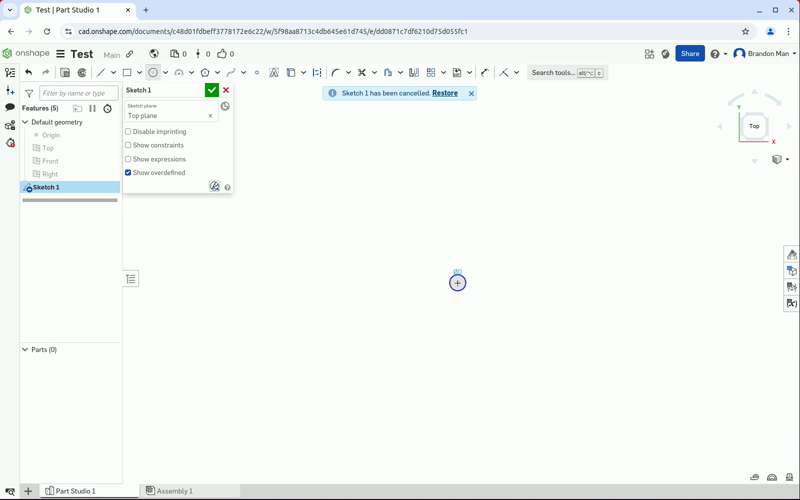
scroll(-6)
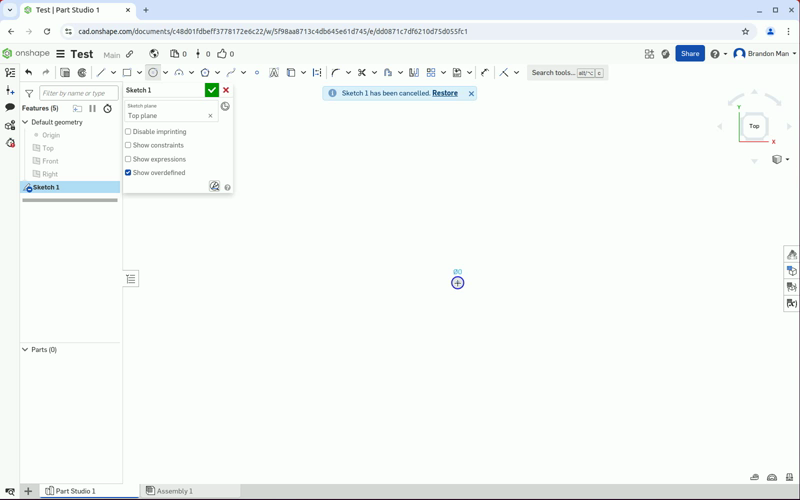
scroll(-6)
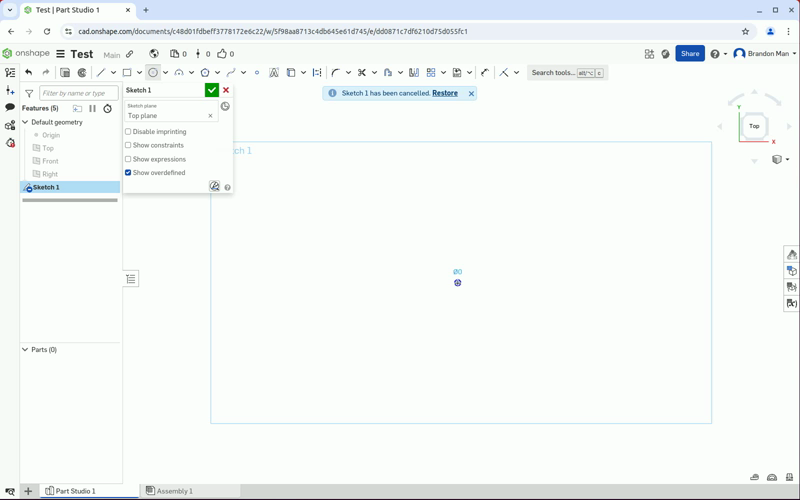
key_up(shift)
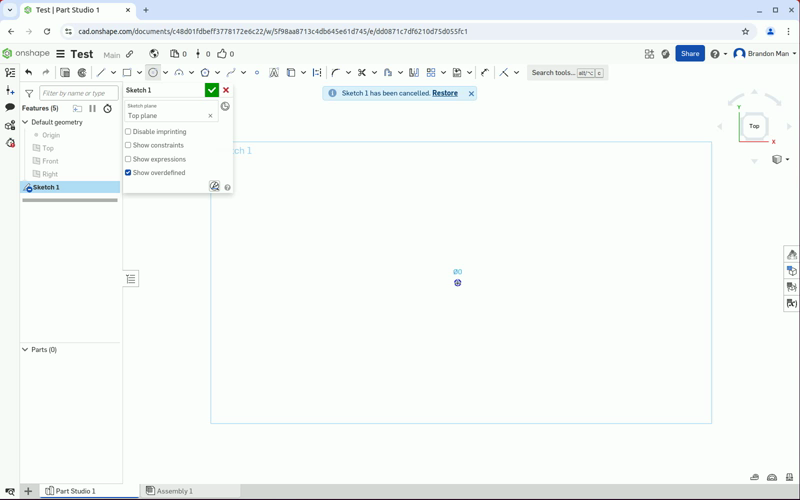
mouse_move(459, 282)
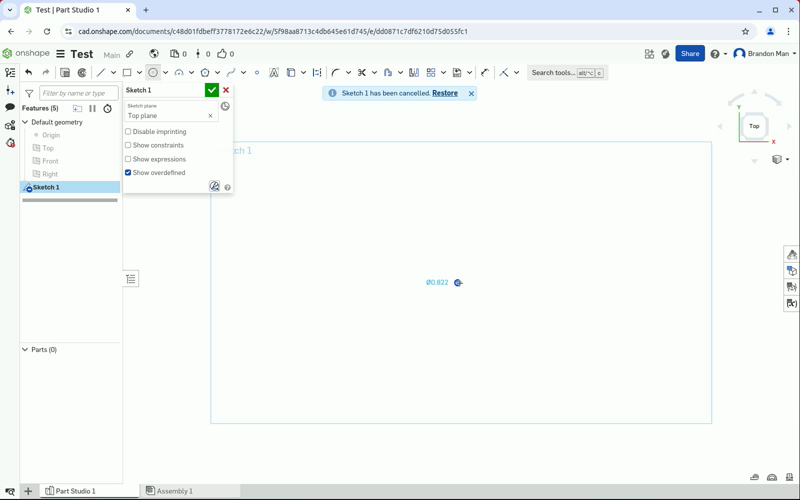
scroll(6)
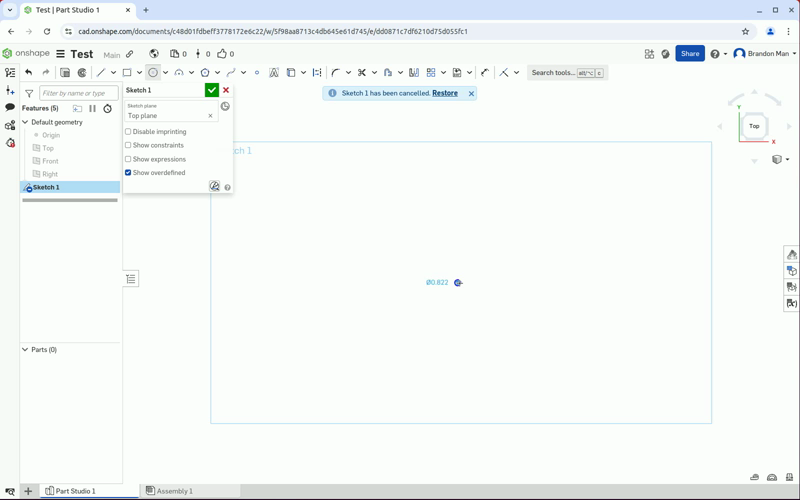
scroll(6)
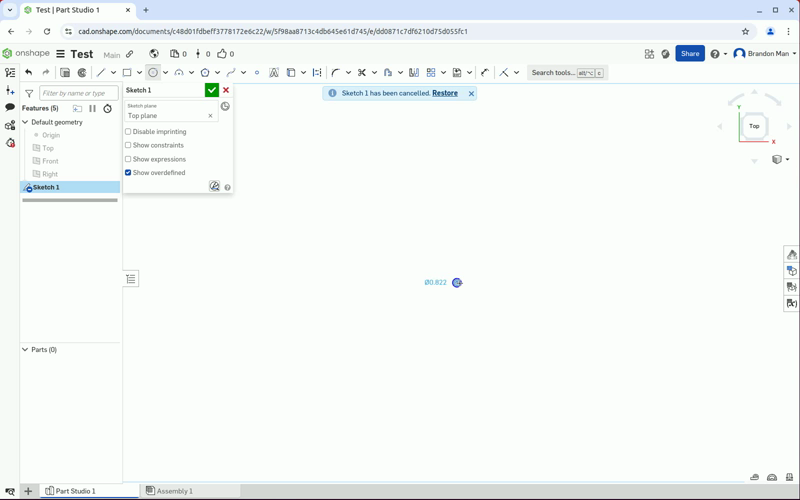
scroll(6)
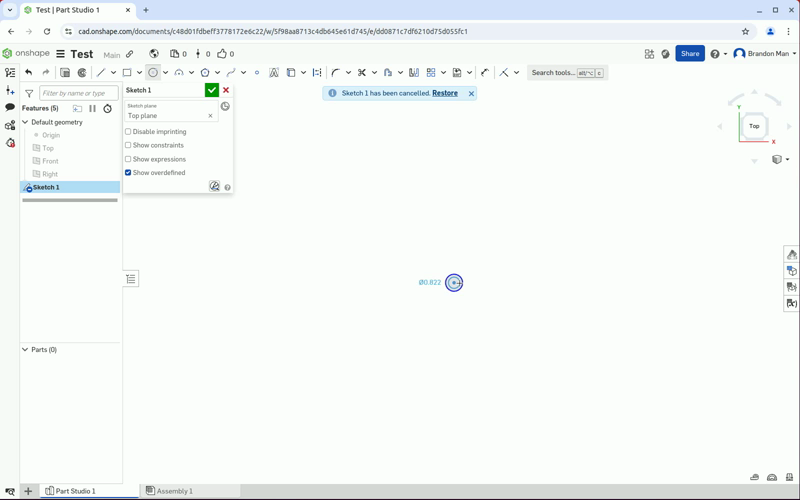
scroll(6)
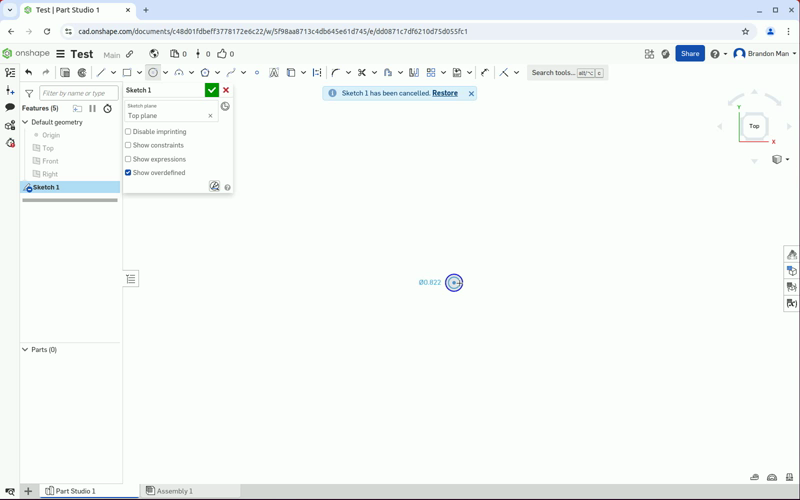
scroll(6)
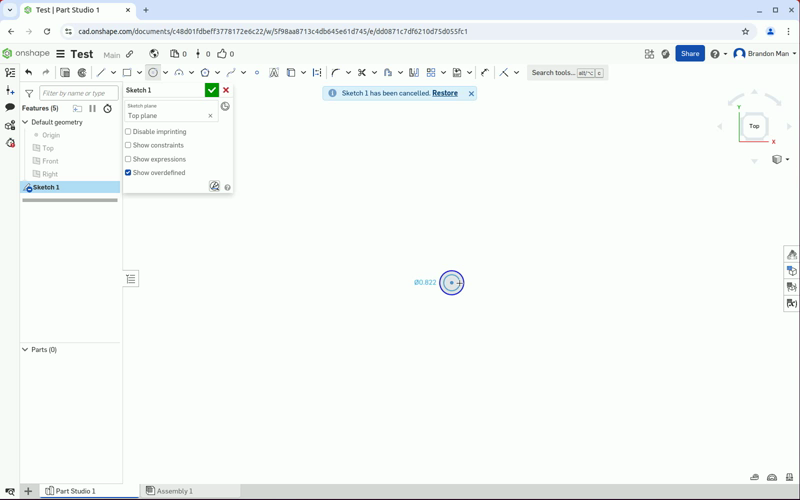
scroll(6)
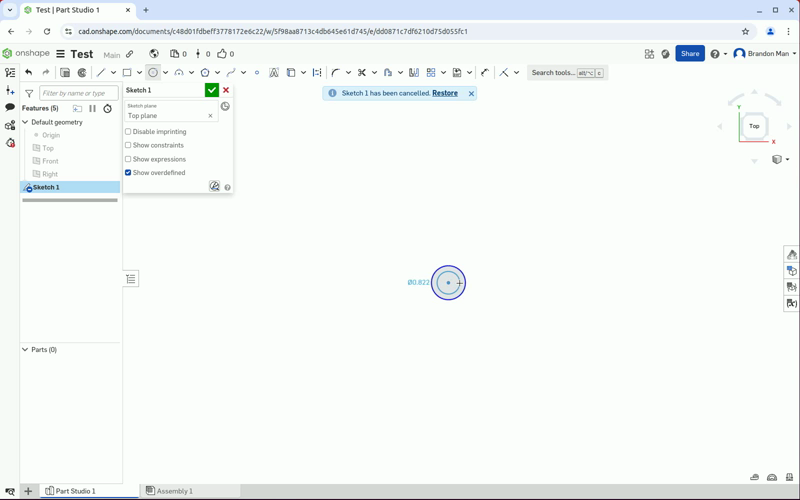
scroll(6)
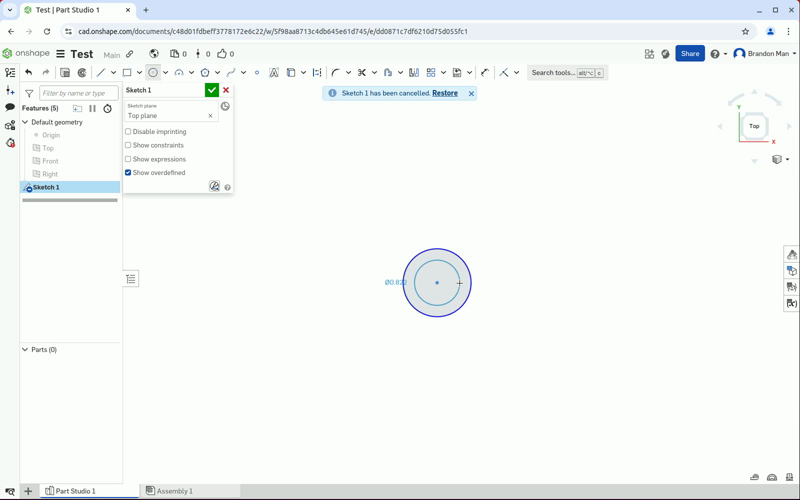
click(459, 282)
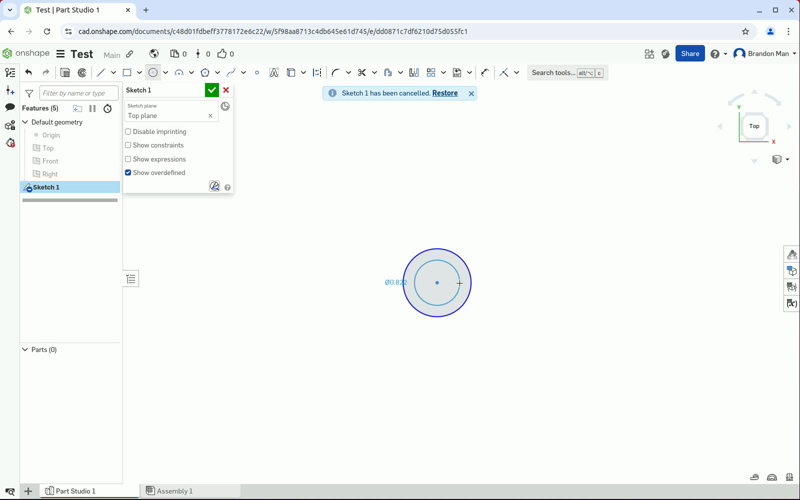
scroll(-6)
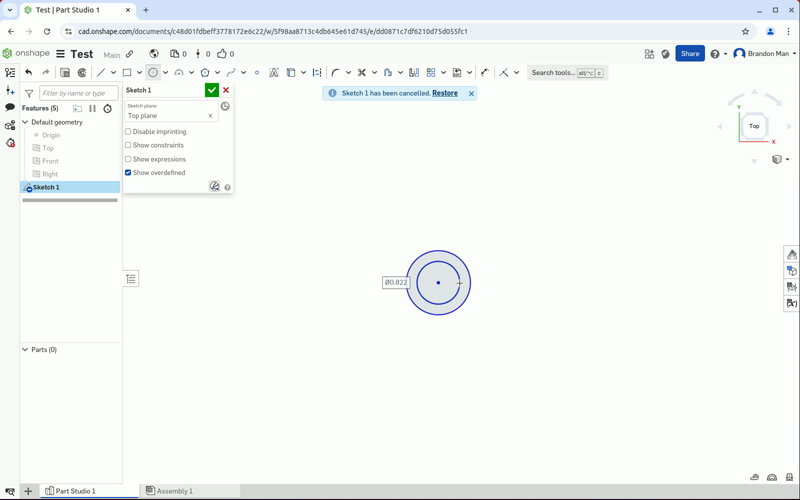
scroll(-6)
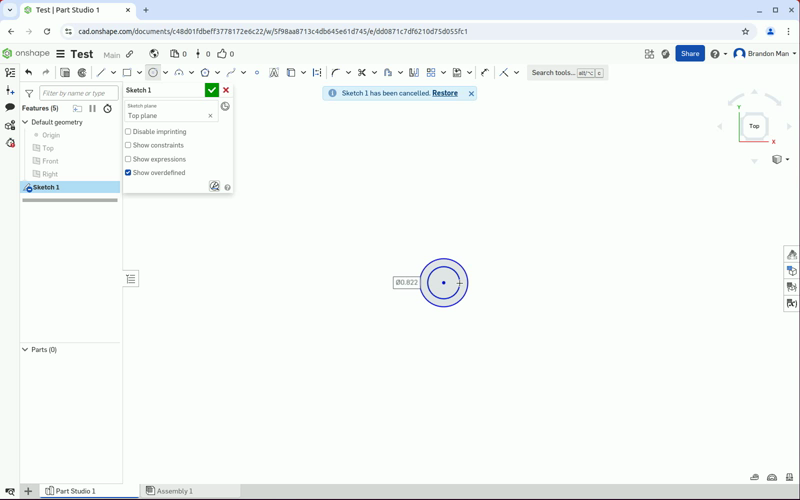
scroll(-6)
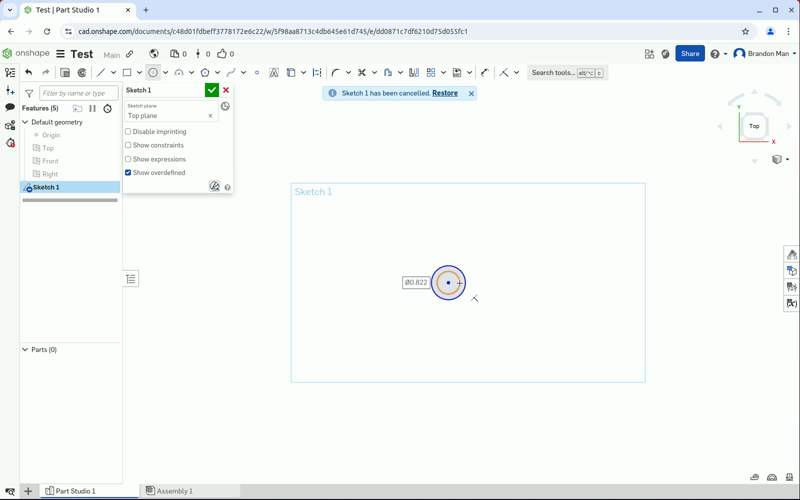
scroll(-6)
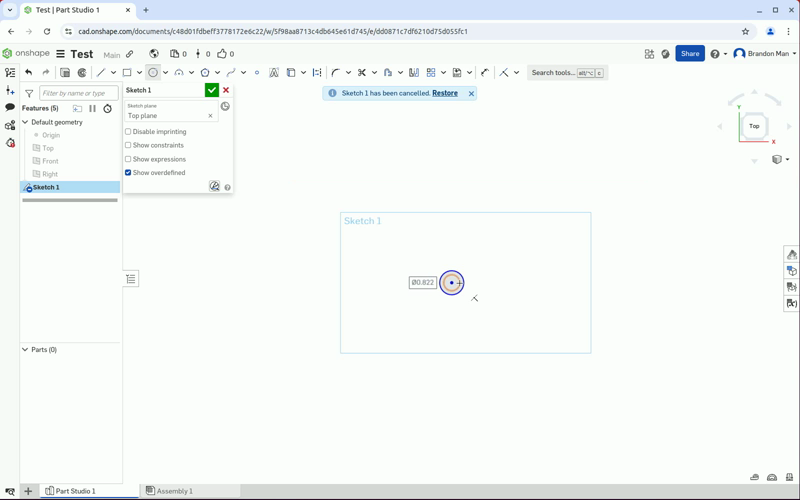
scroll(-6)
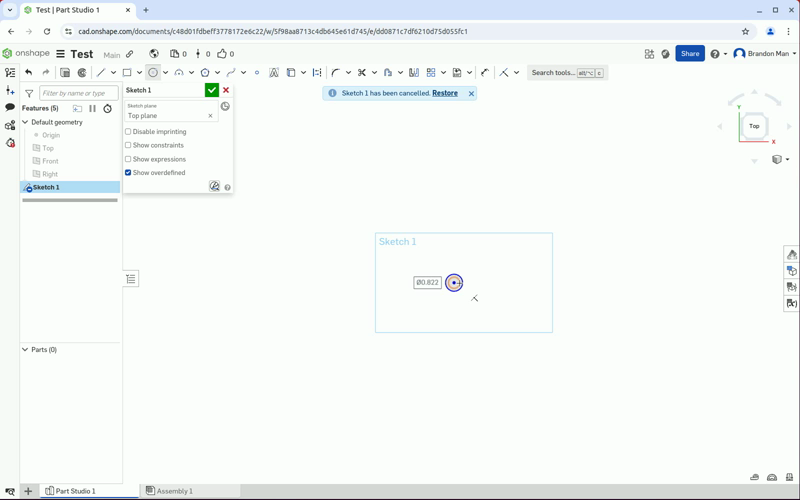
scroll(-6)
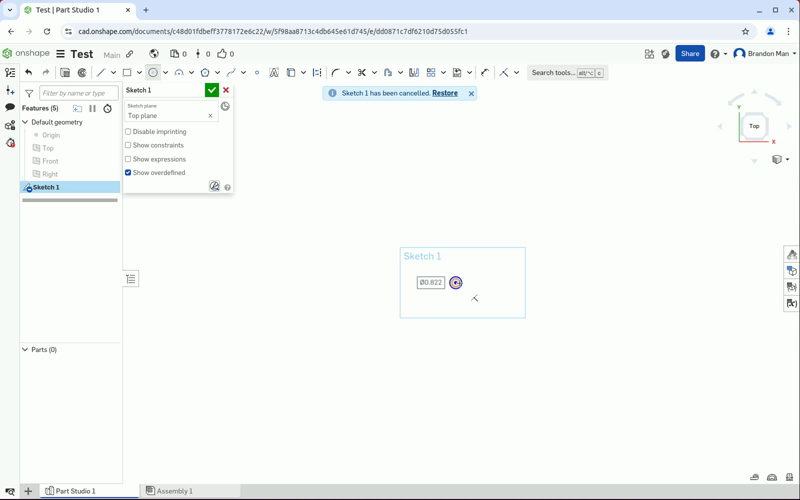
scroll(-6)
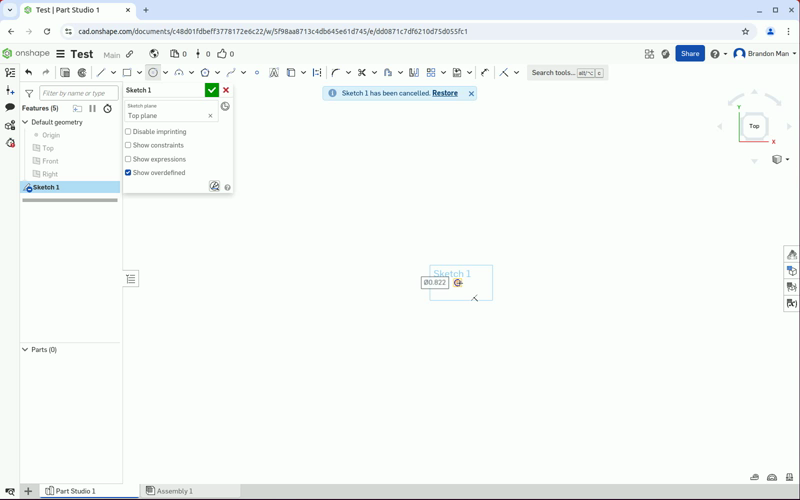
key(esc)
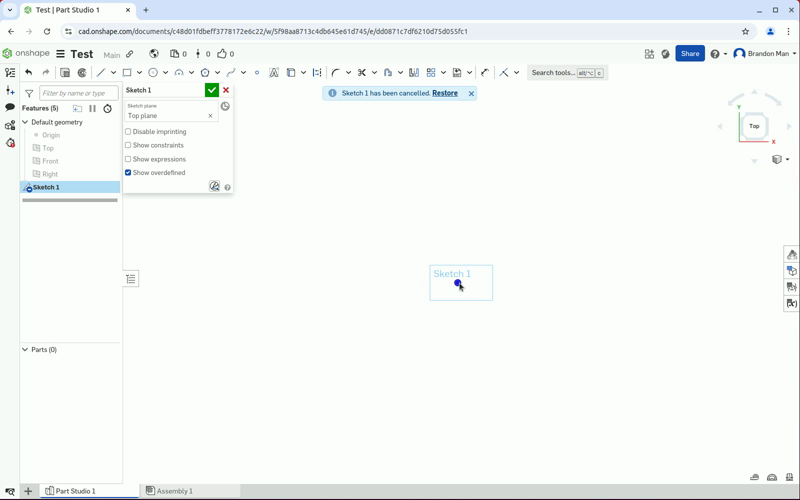
mouse_move(459, 282)
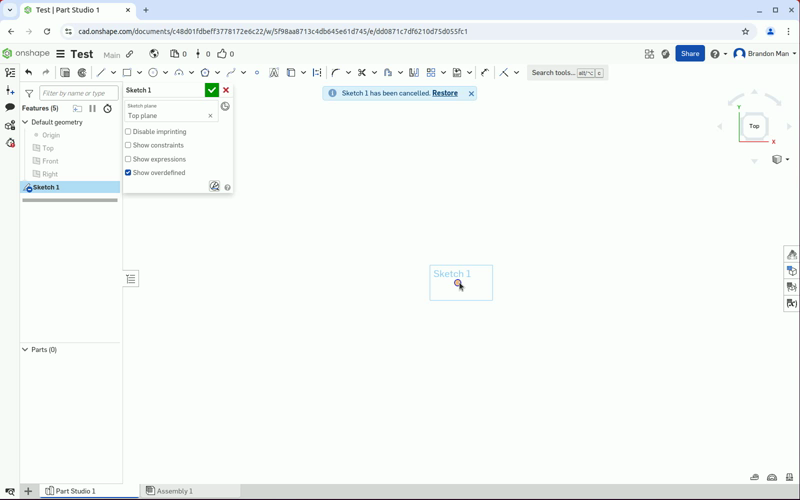
scroll(6)
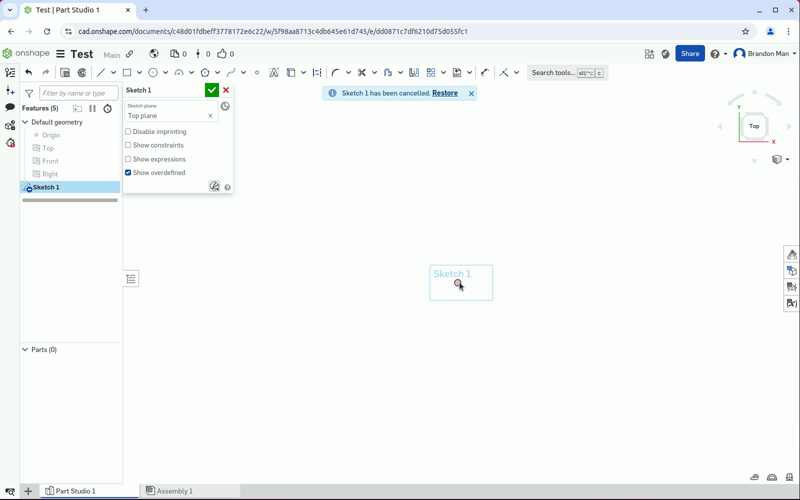
scroll(6)
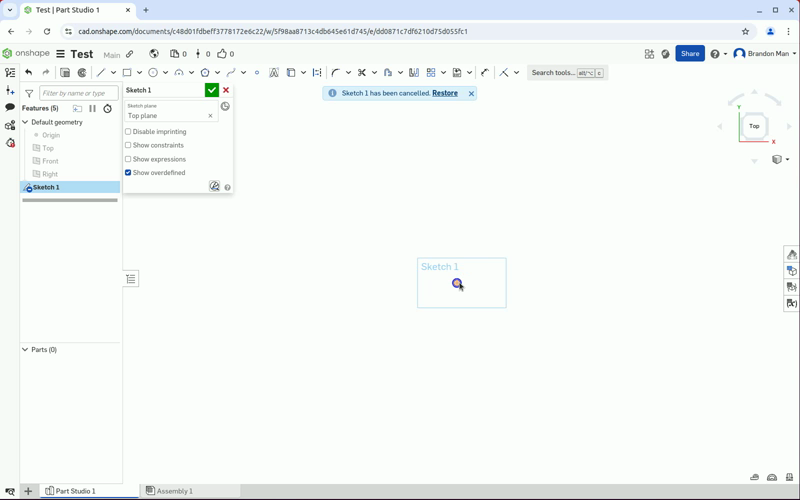
scroll(6)
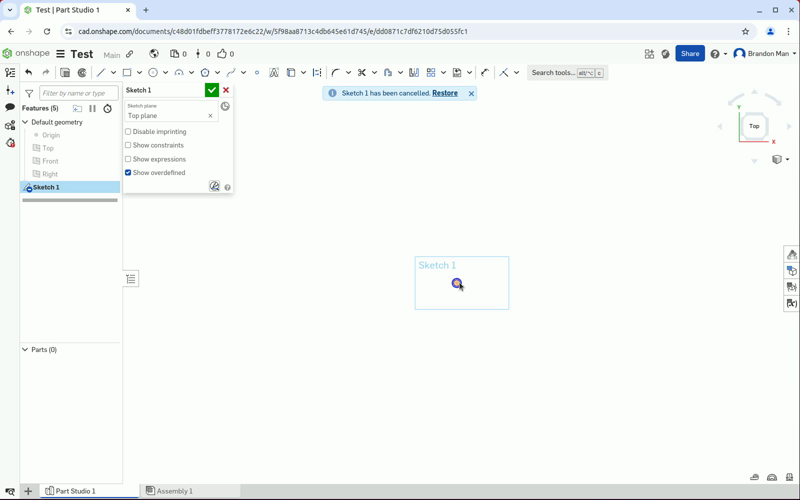
scroll(6)
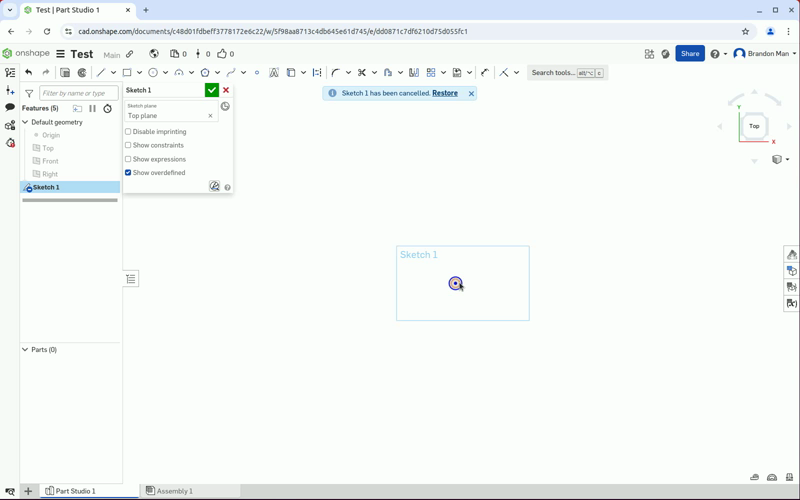
scroll(6)
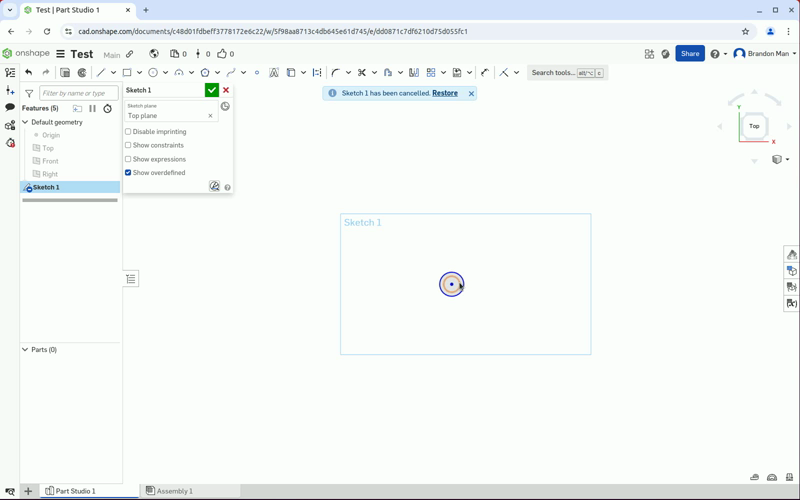
scroll(6)
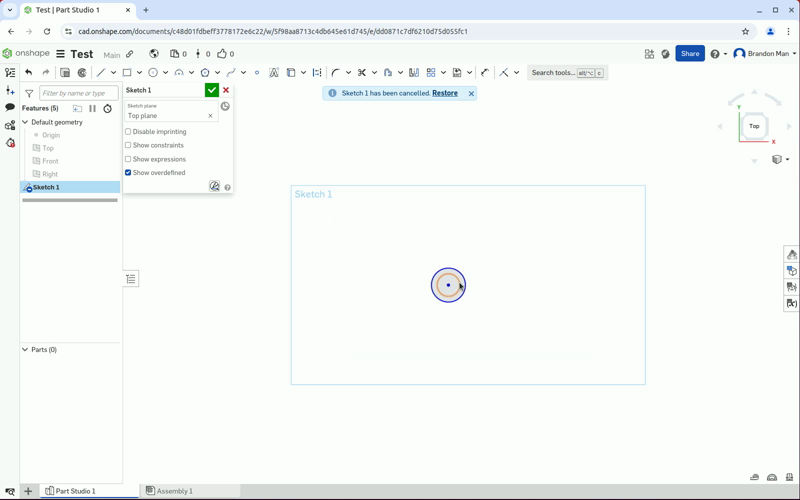
scroll(6)
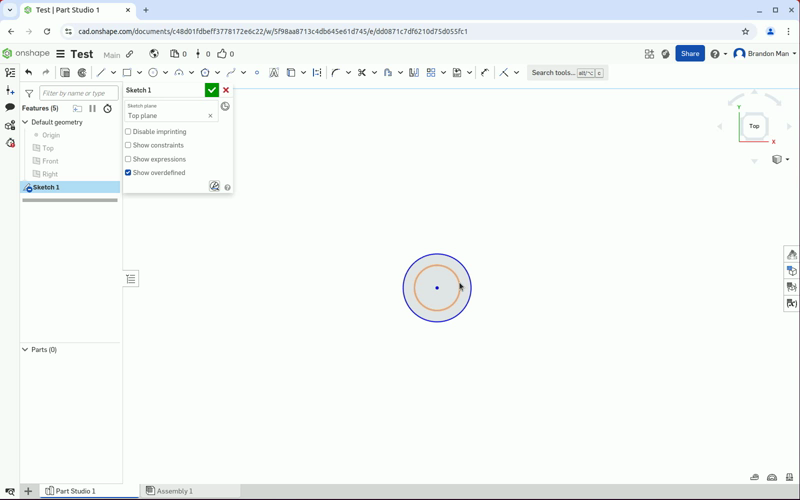
click(459, 282)
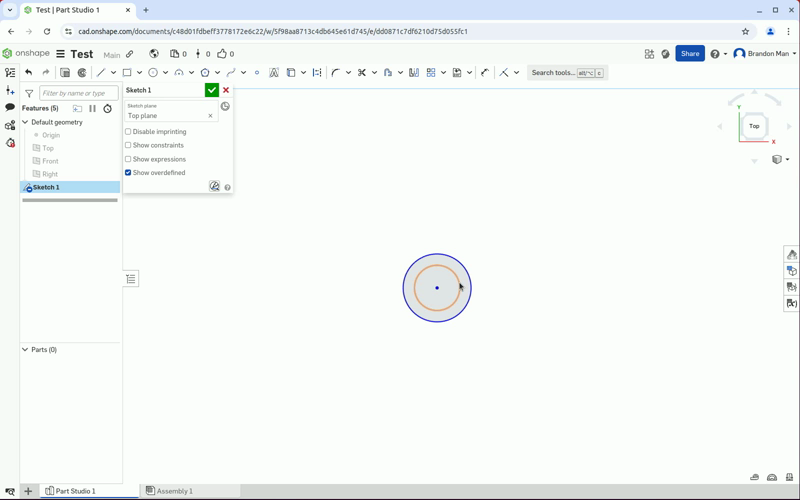
scroll(-6)
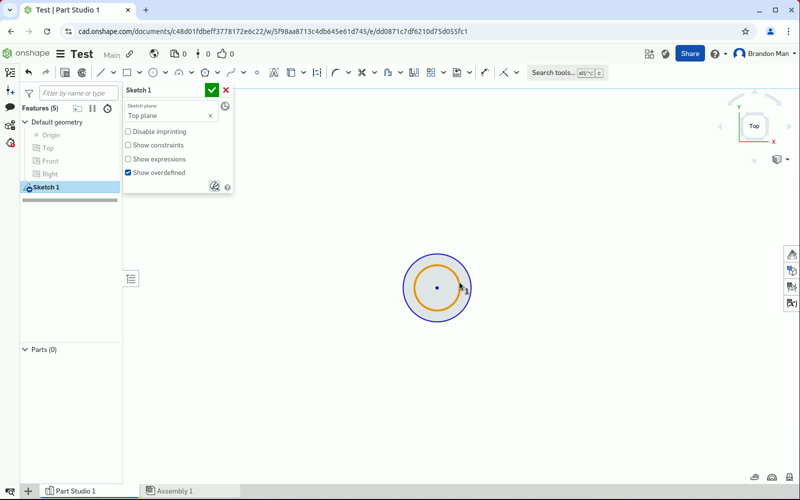
scroll(-6)
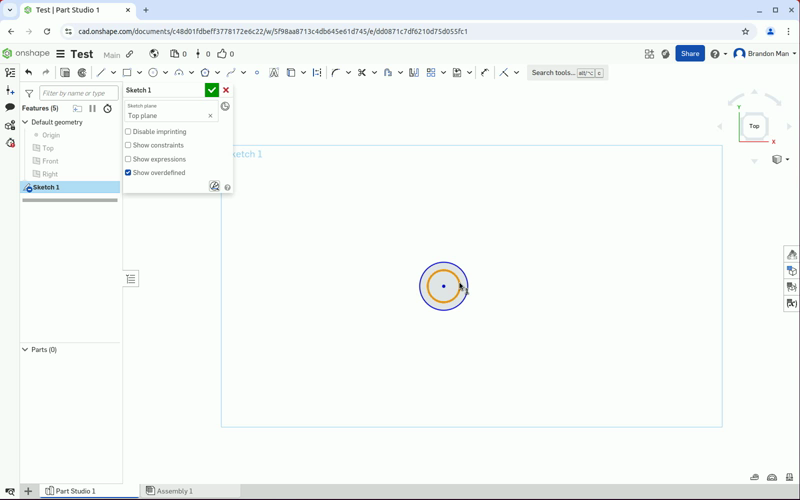
scroll(-6)
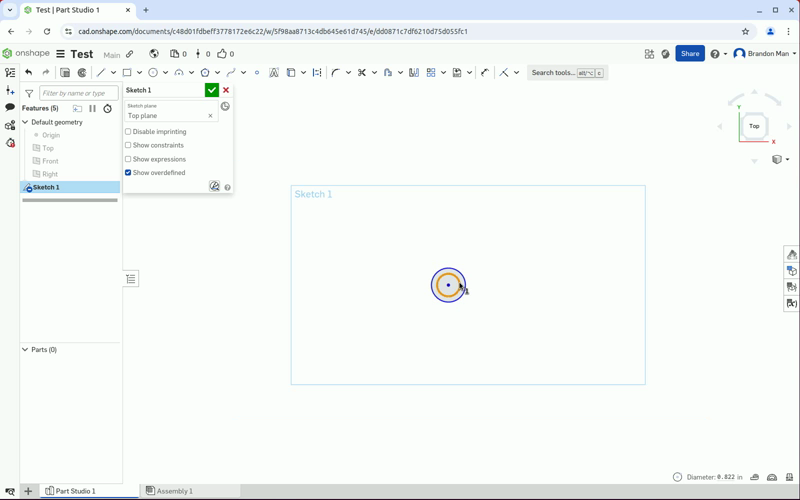
scroll(-6)
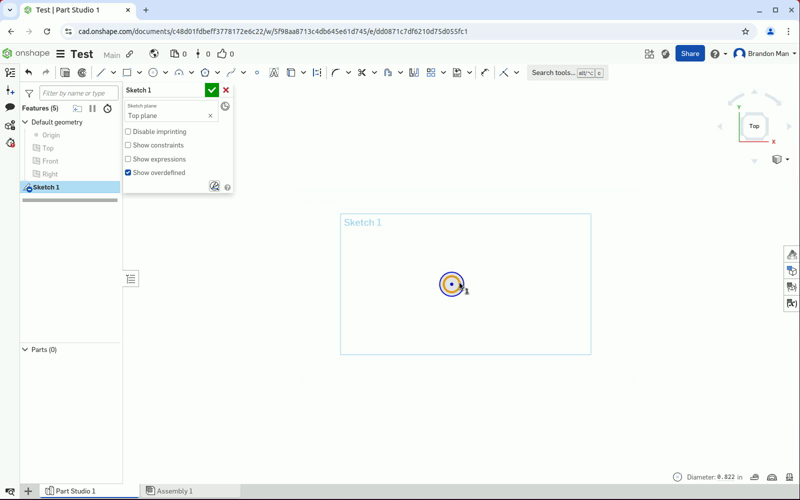
scroll(-6)
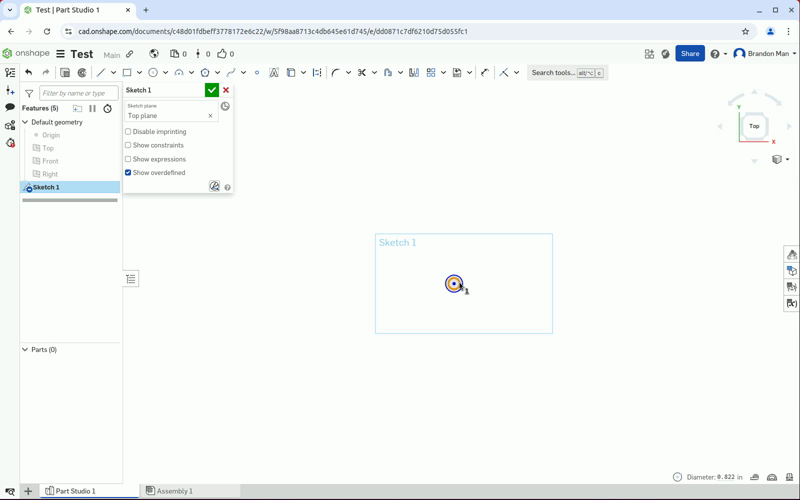
scroll(-6)
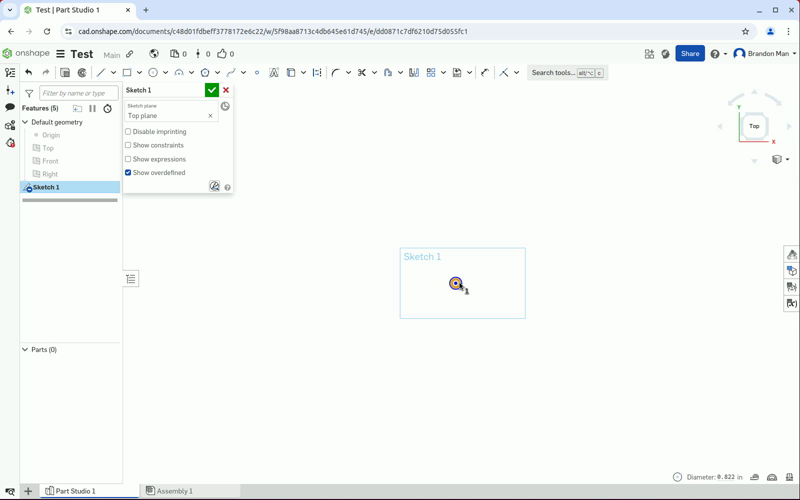
scroll(-6)
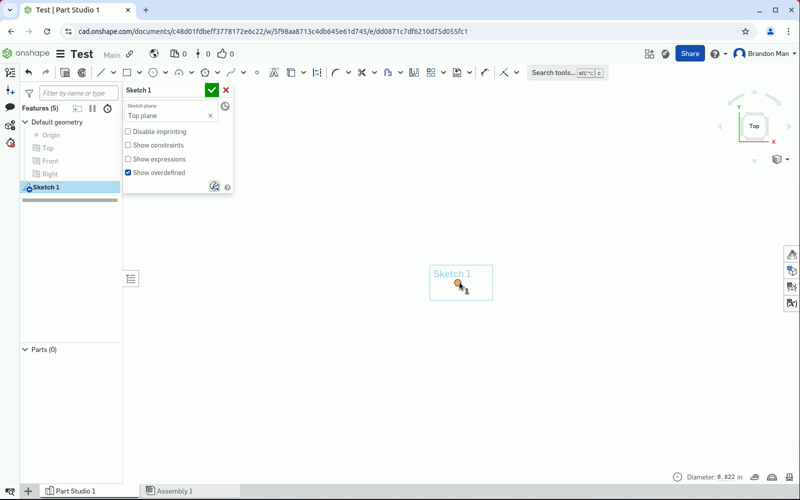
mouse_move(73, 352)
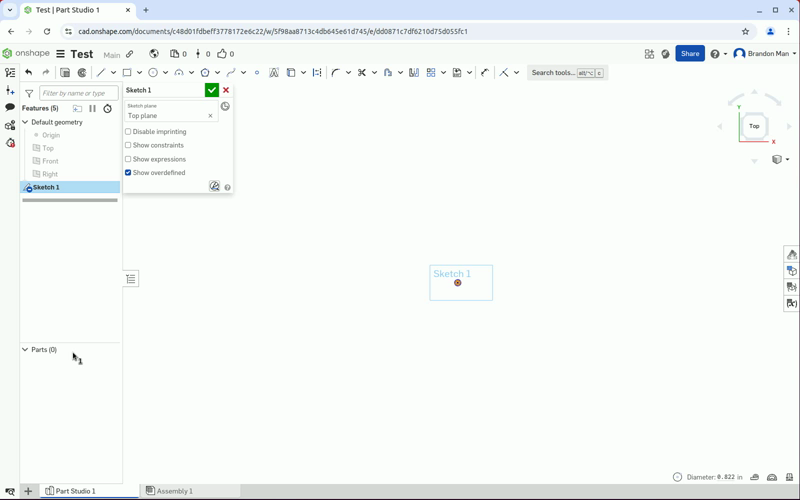
key(shift+y)
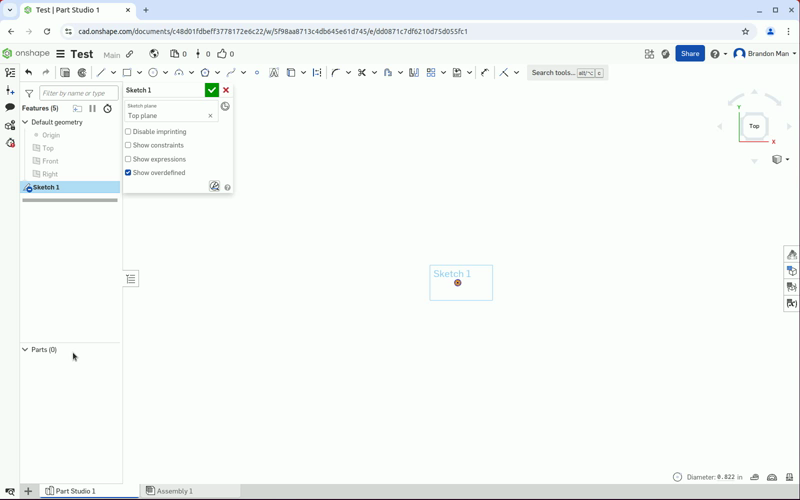
key(shift+e)
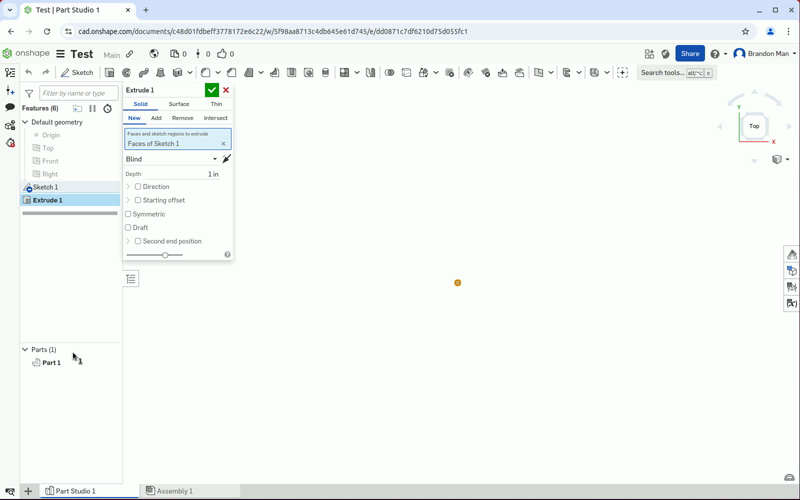
mouse_move(143, 106)
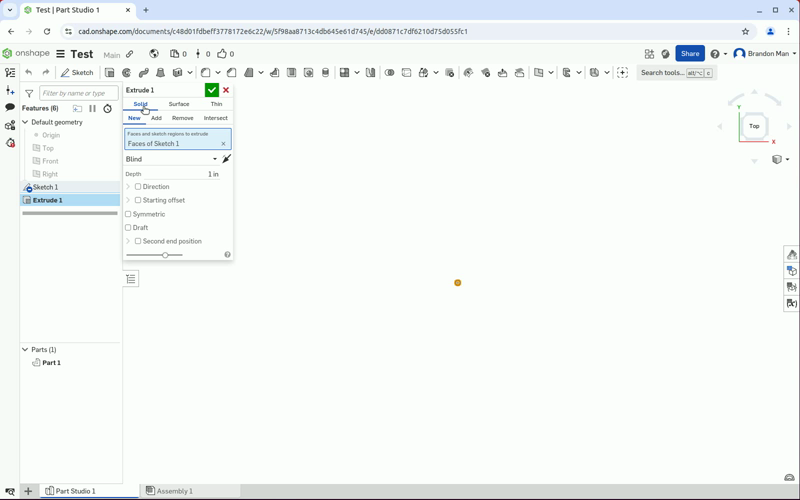
click(143, 106)
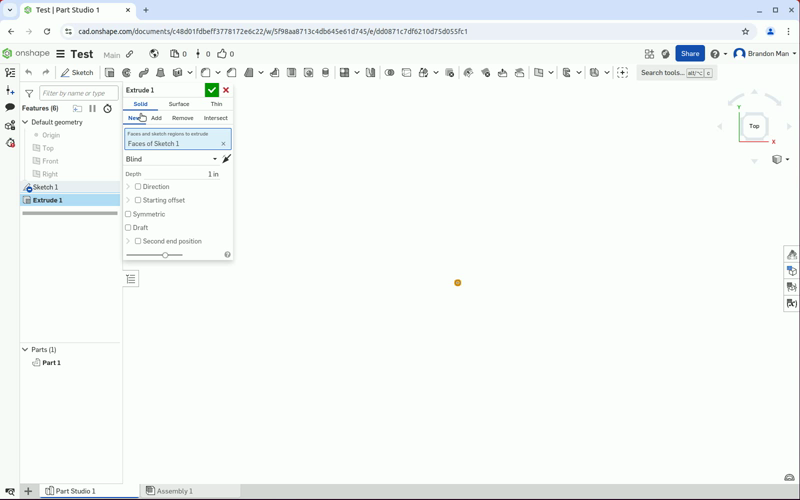
mouse_move(137, 120)
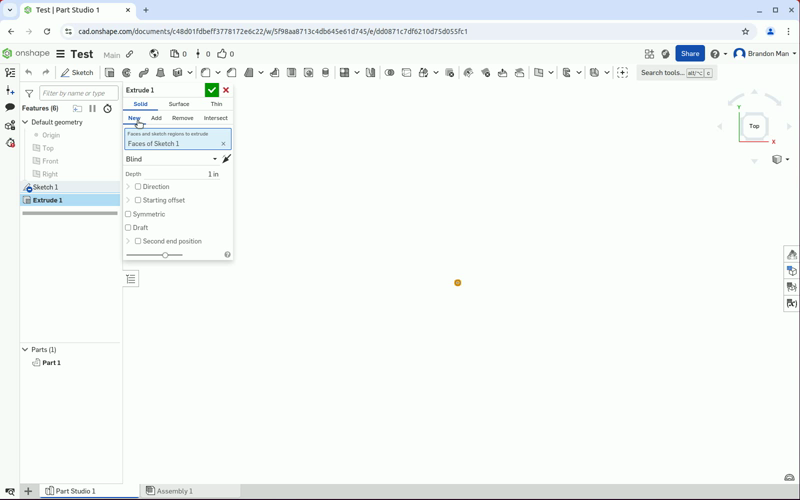
click(137, 120)
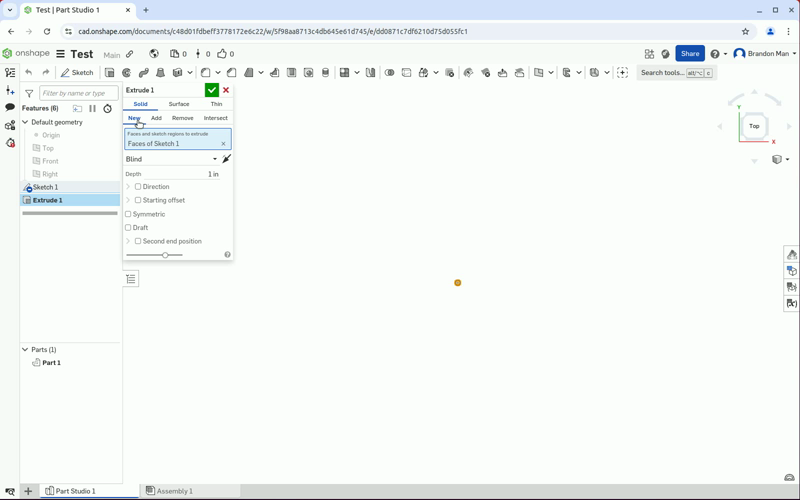
key(tab, 4)
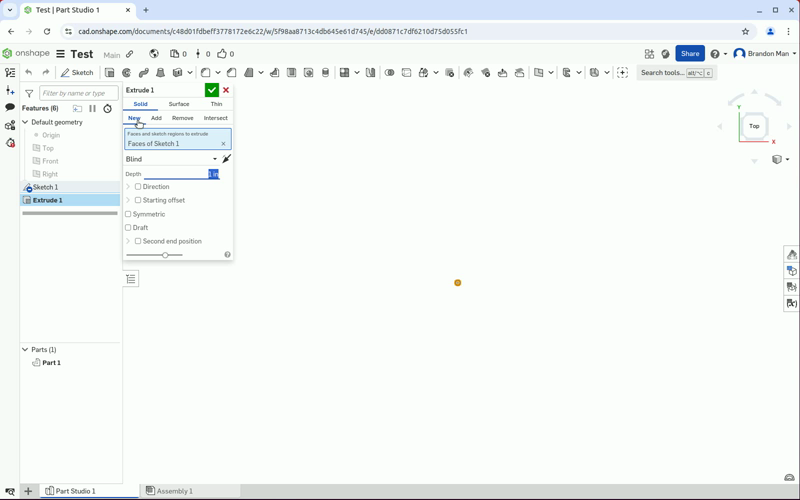
text(11.554)
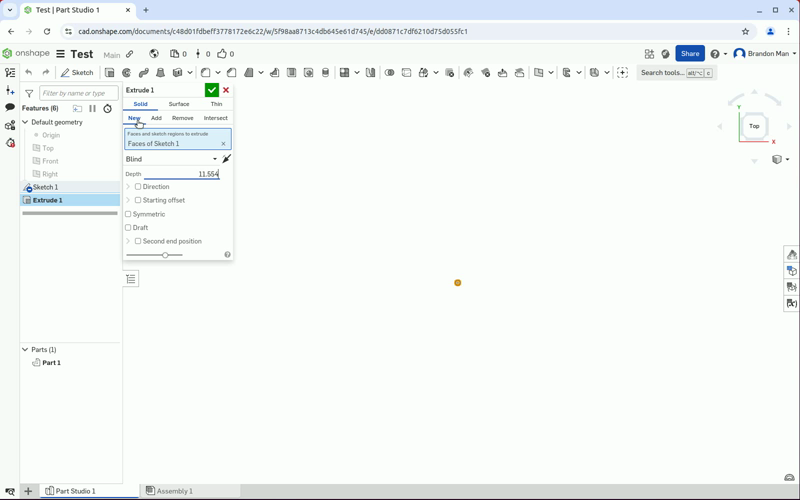
key(enter)
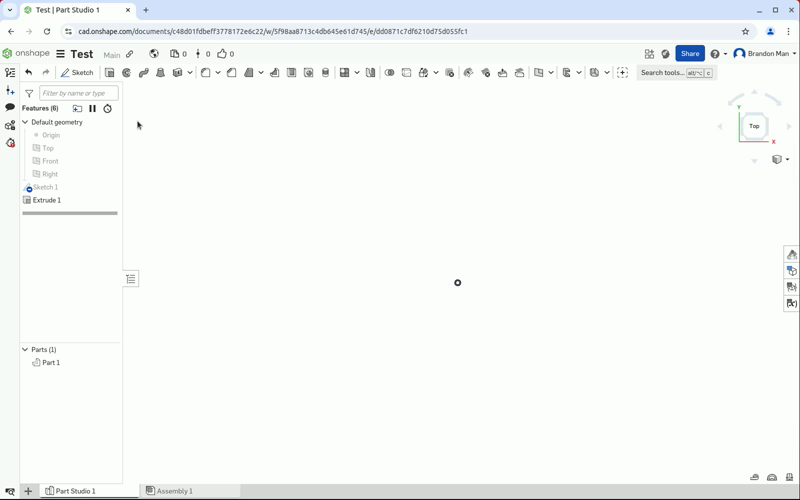
key(shift+h)
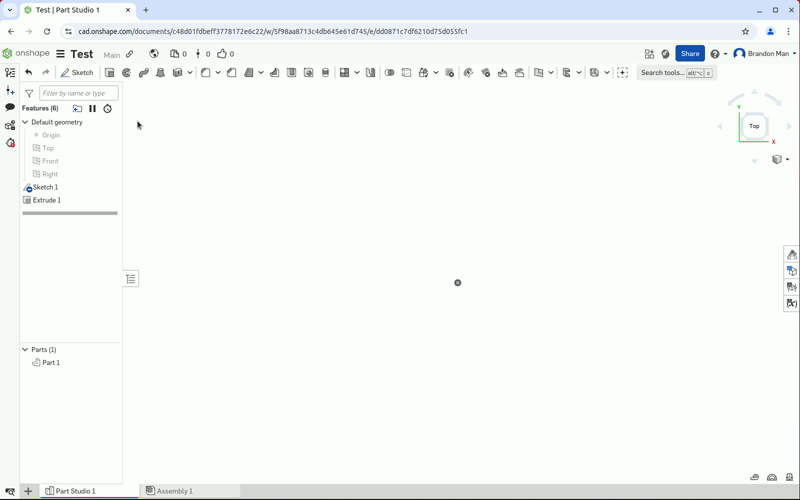
key(shift+h)
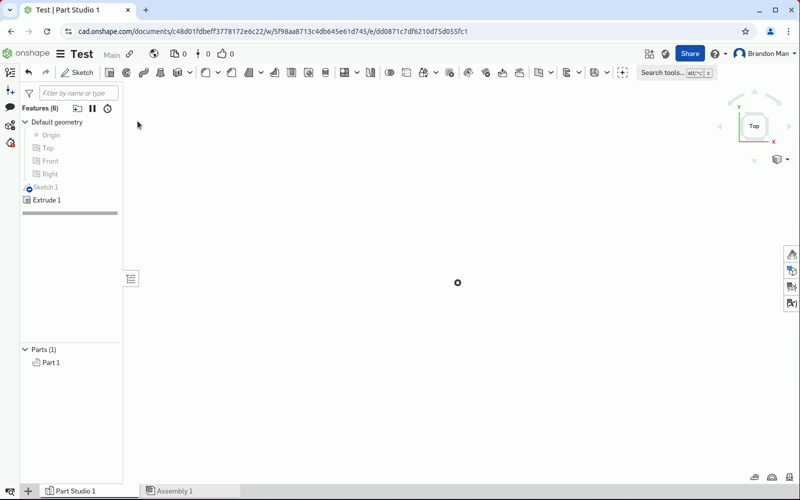
mouse_move(73, 189)
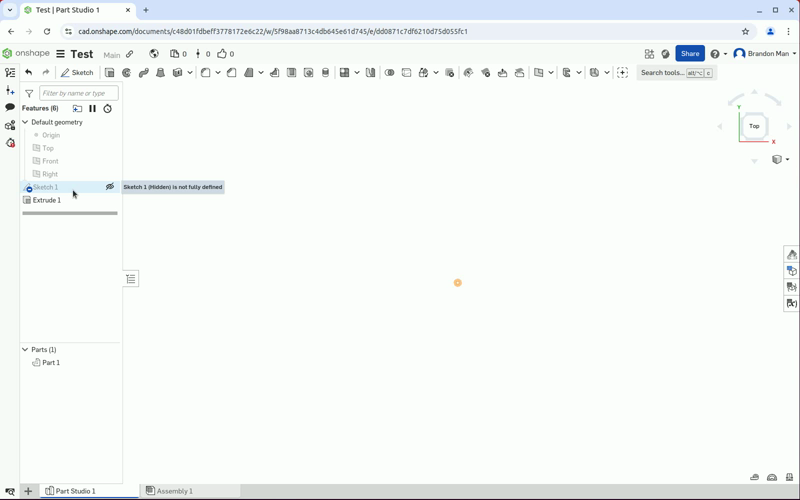
click(73, 189)
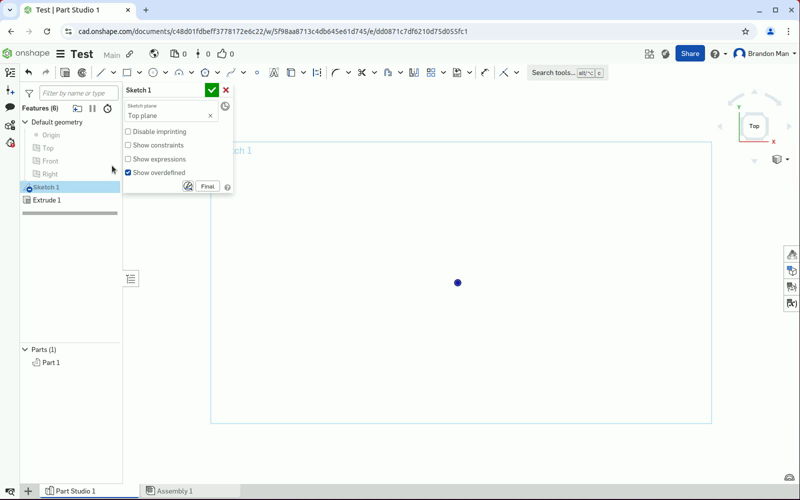
mouse_move(229, 92)
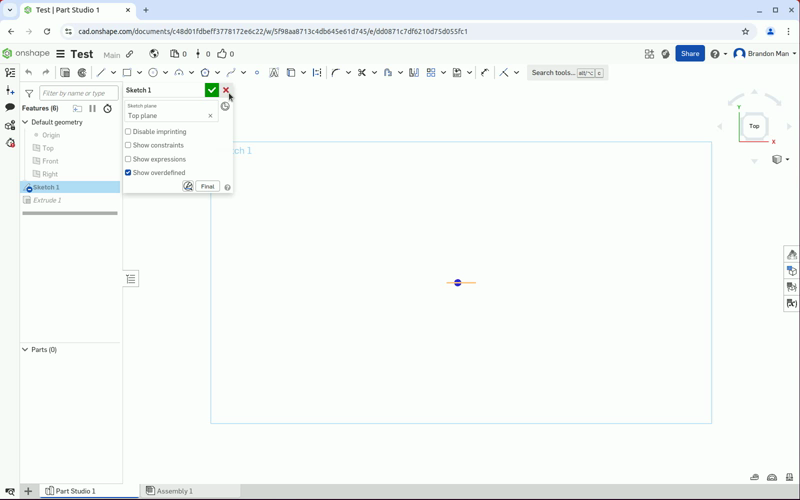
click(229, 92)
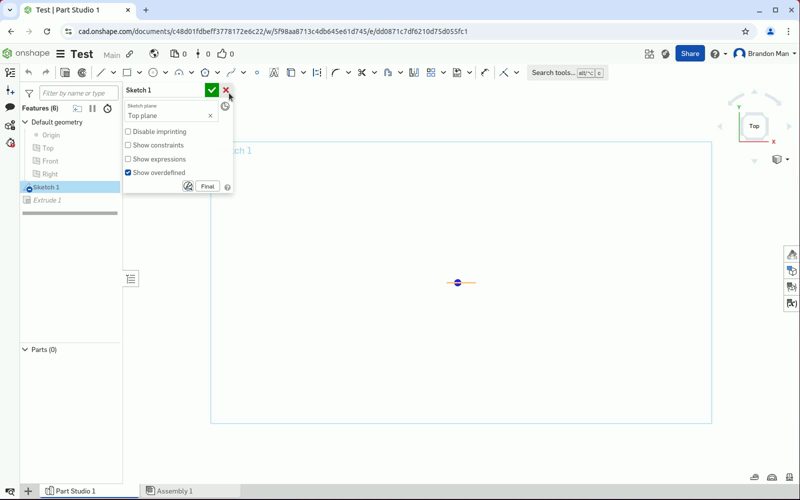
key(shift+s)
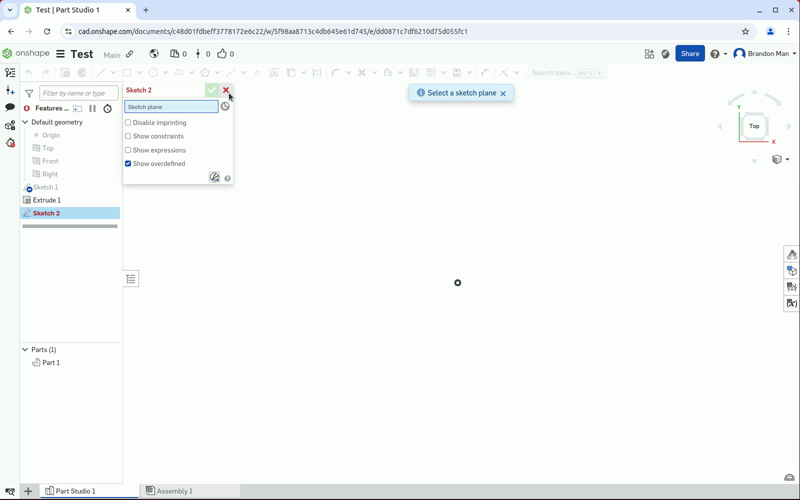
mouse_move(73, 150)
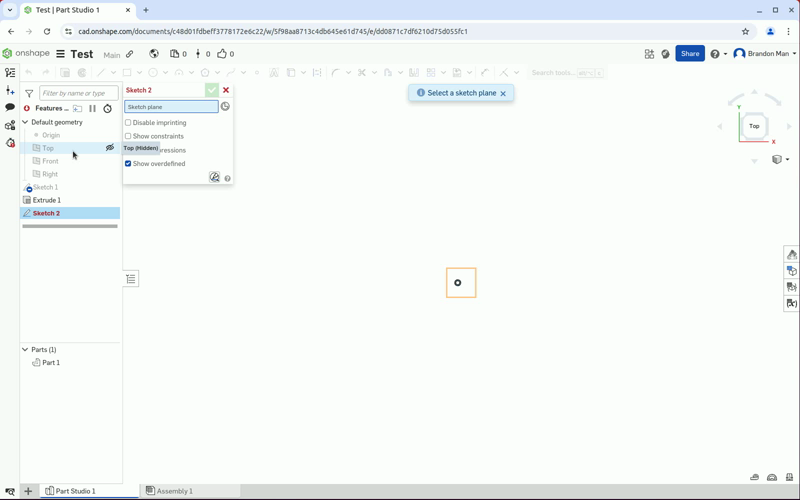
click(73, 150)
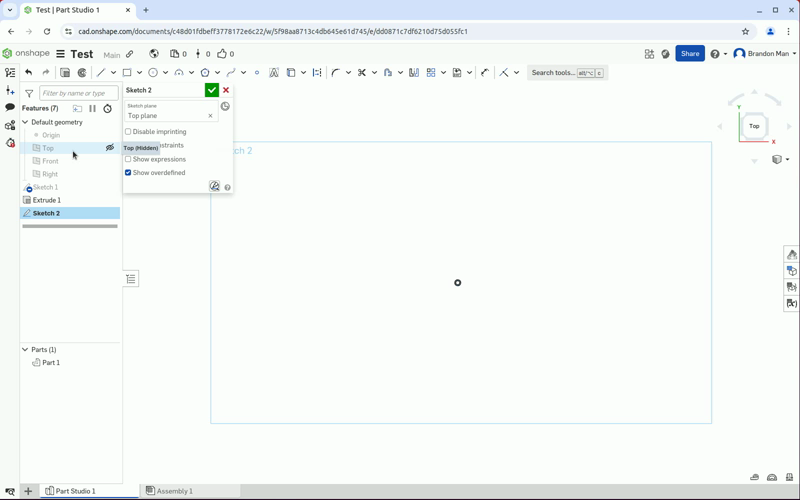
mouse_move(73, 352)
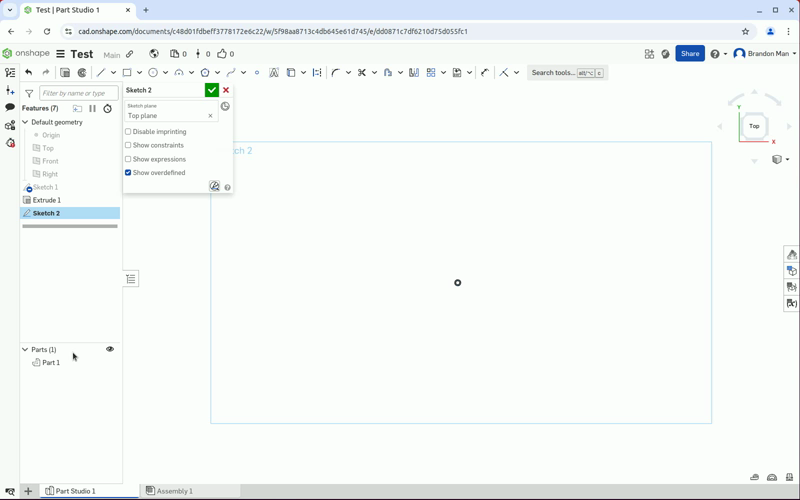
key(y)
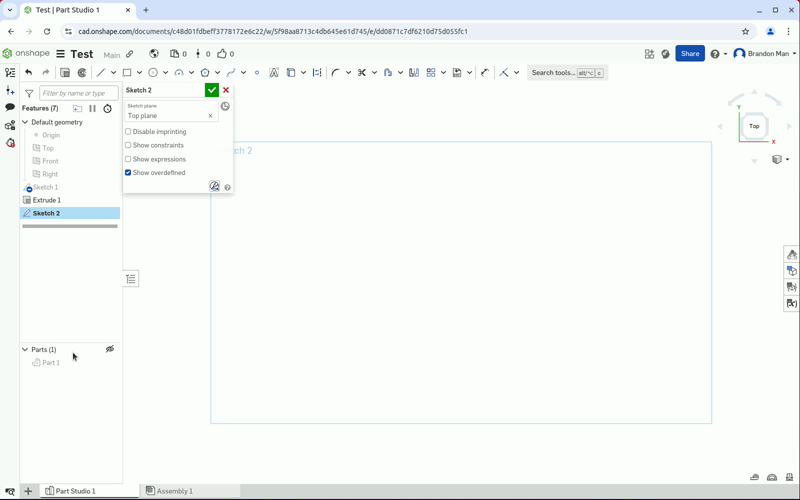
key(c)
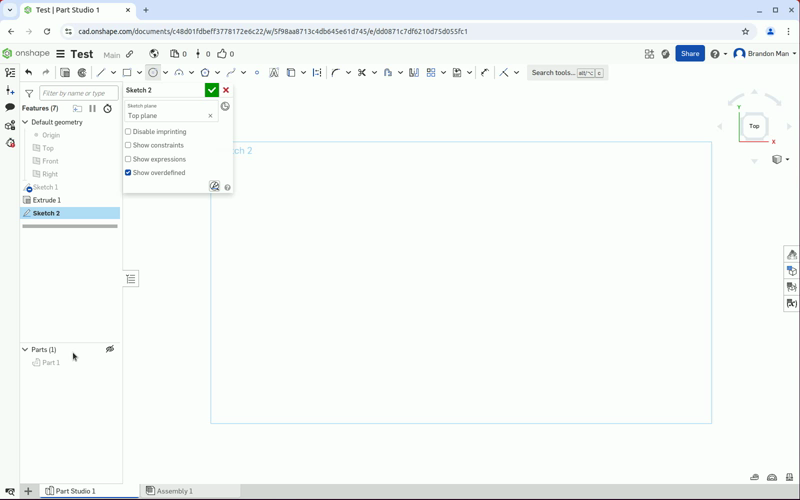
key_down(shift)
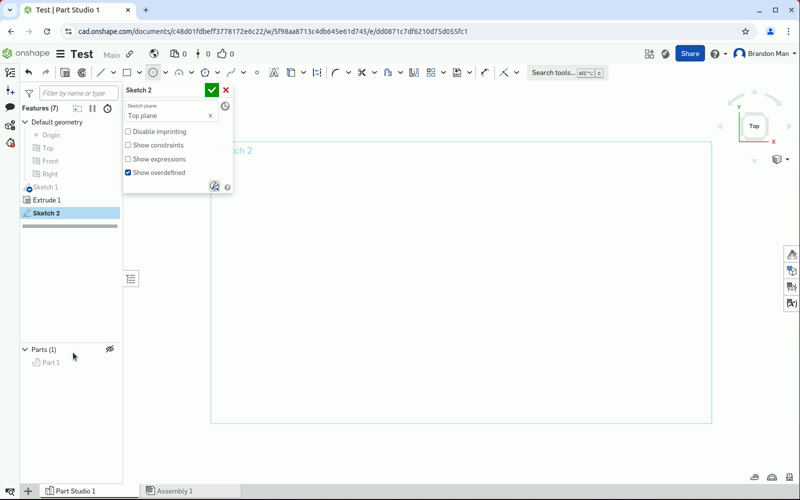
mouse_move(450, 291)
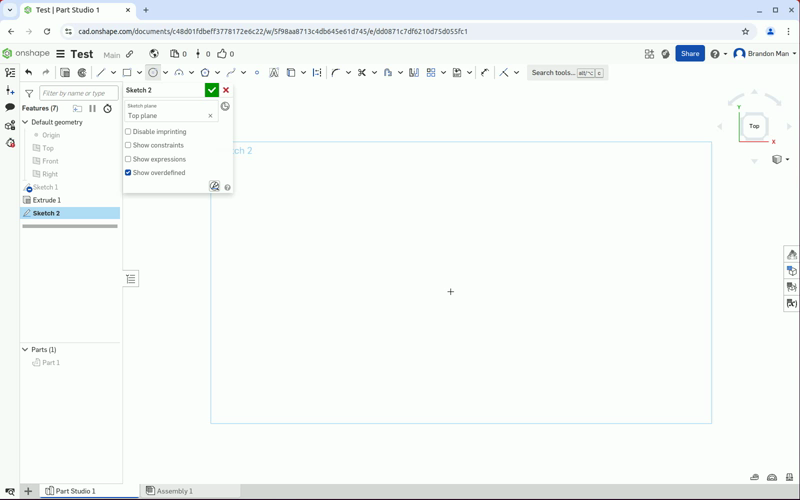
click(450, 291)
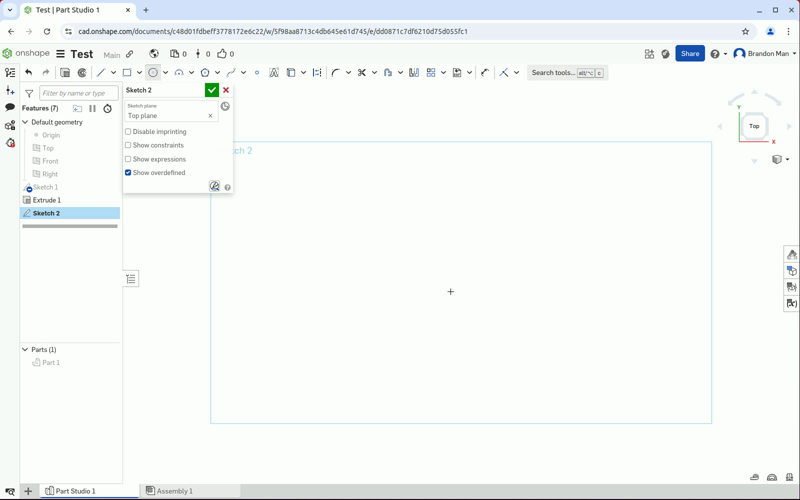
key_up(shift)
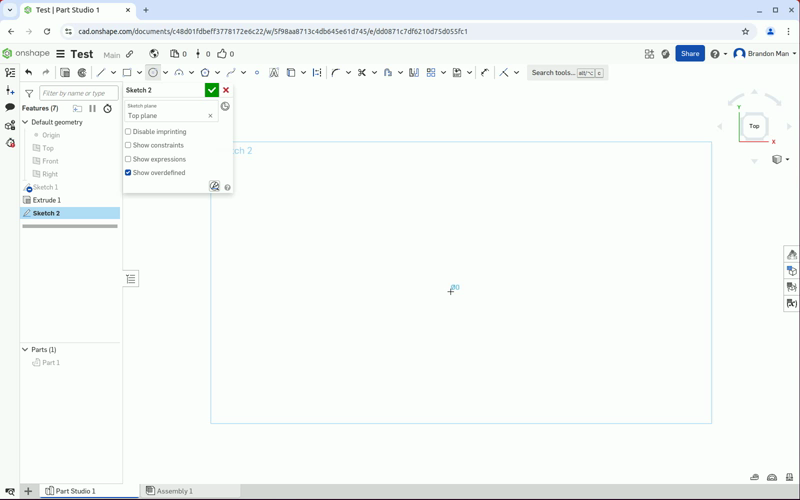
mouse_move(453, 291)
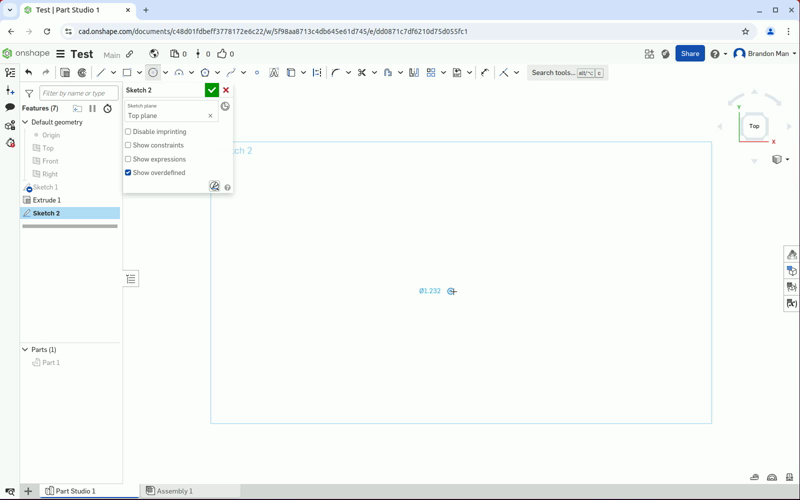
click(453, 291)
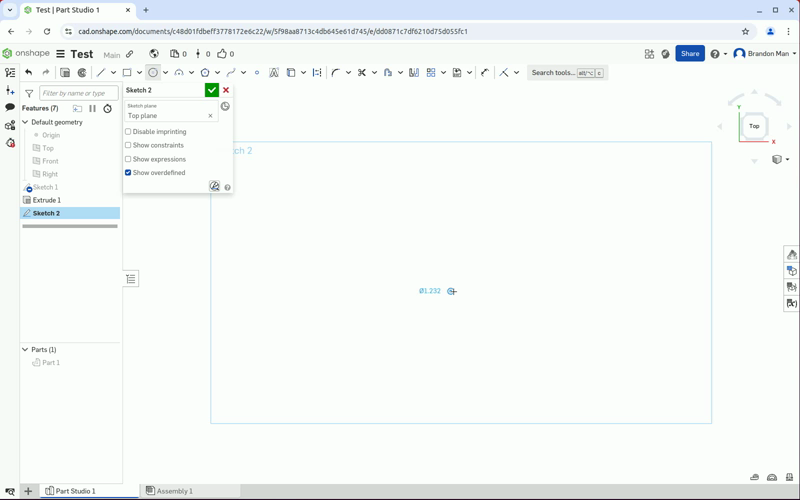
key(esc)
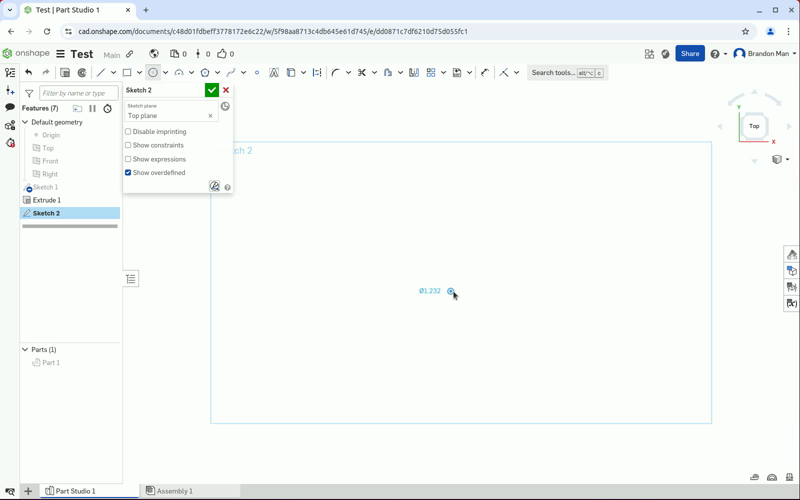
key(c)
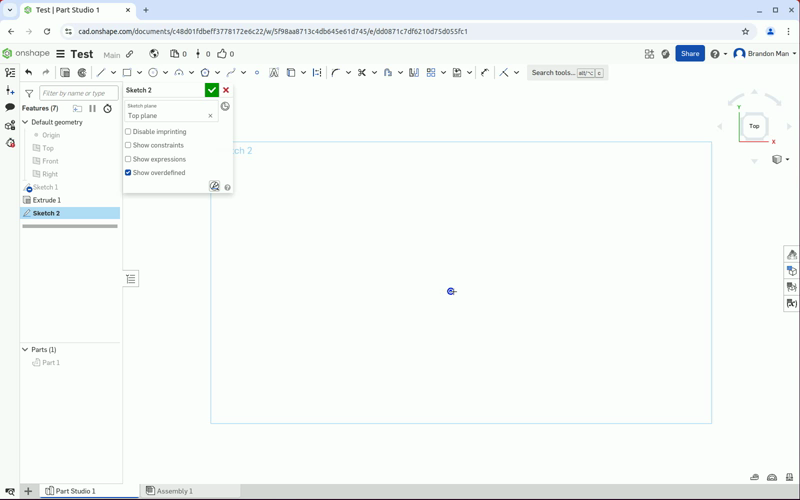
key_down(shift)
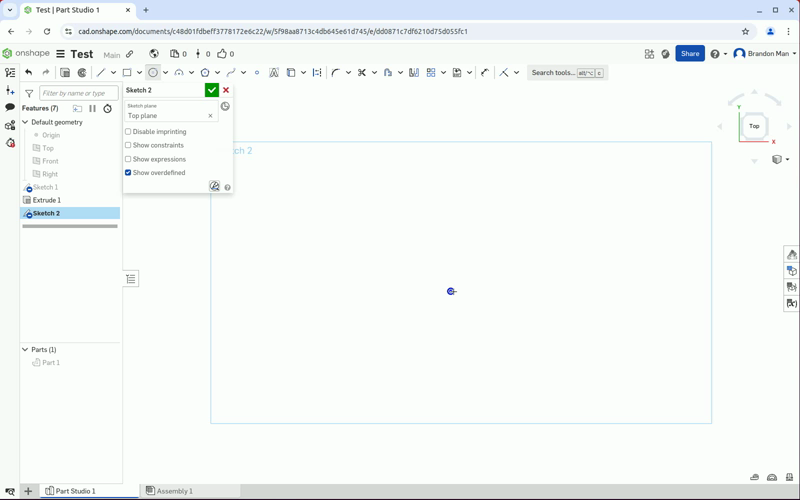
mouse_move(450, 291)
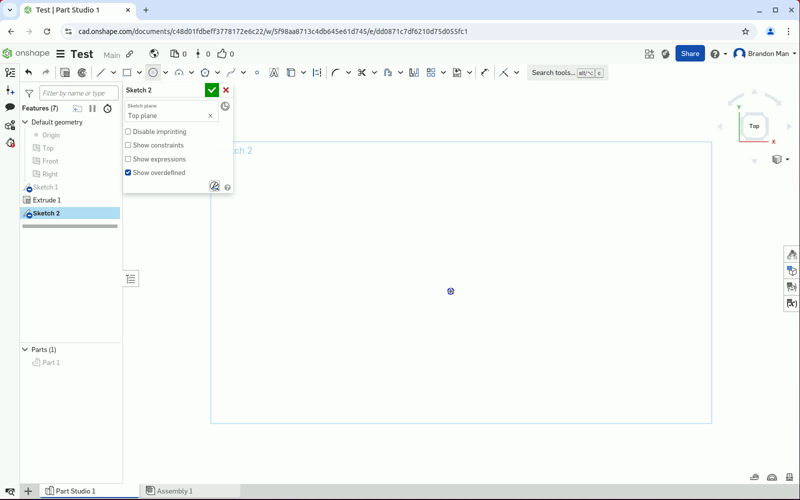
scroll(6)
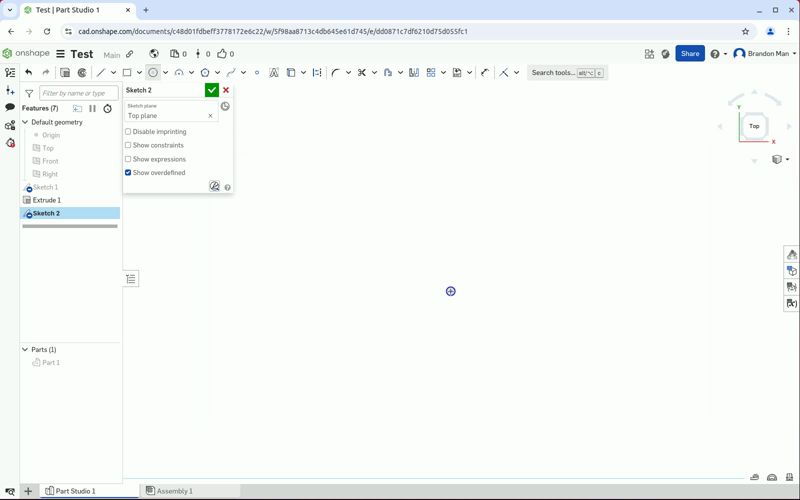
scroll(6)
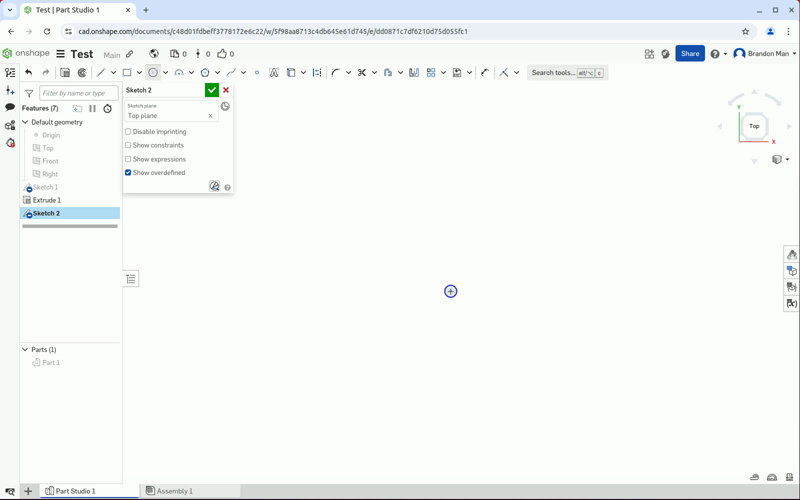
scroll(6)
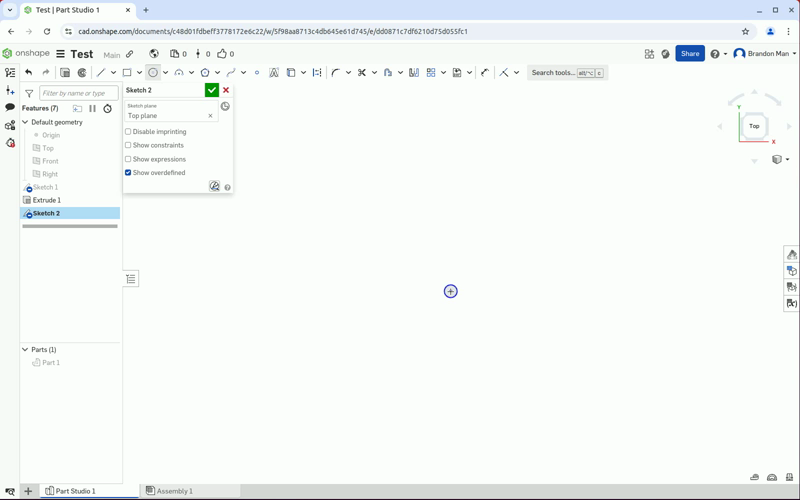
scroll(6)
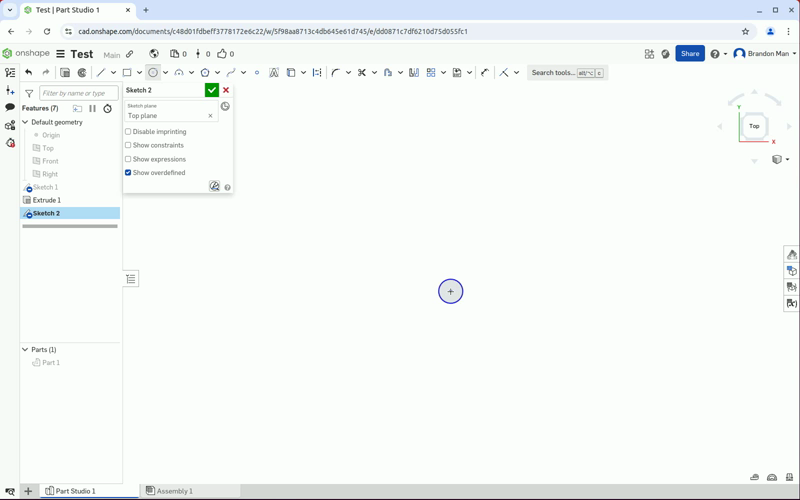
scroll(6)
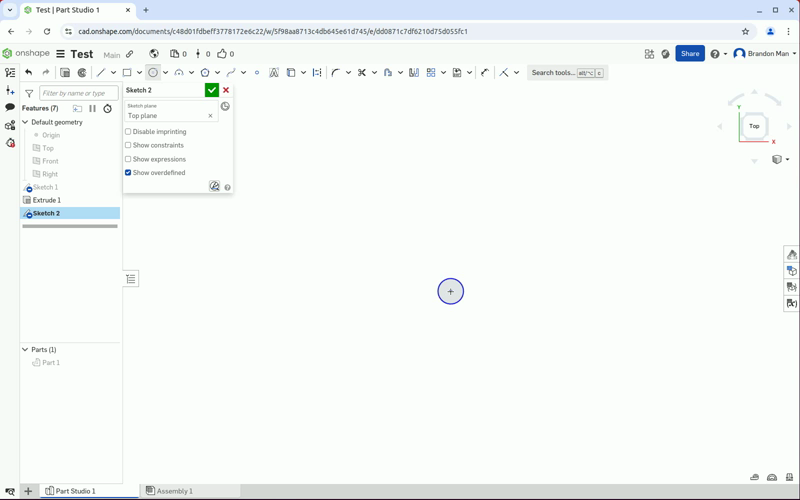
scroll(6)
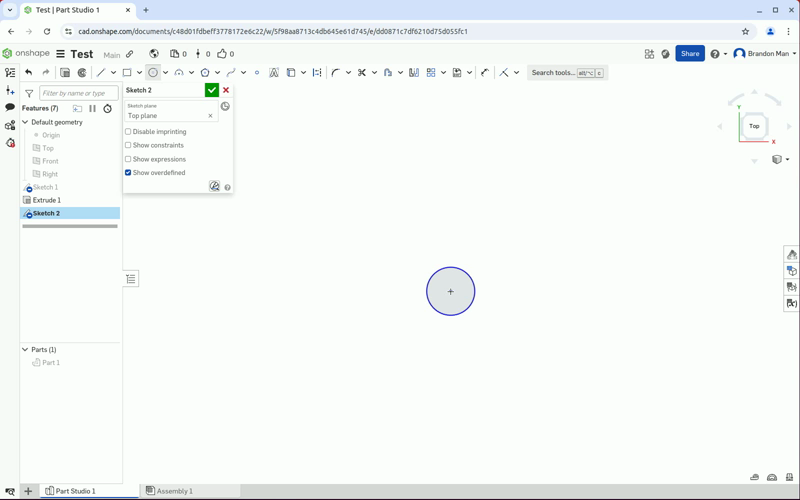
scroll(6)
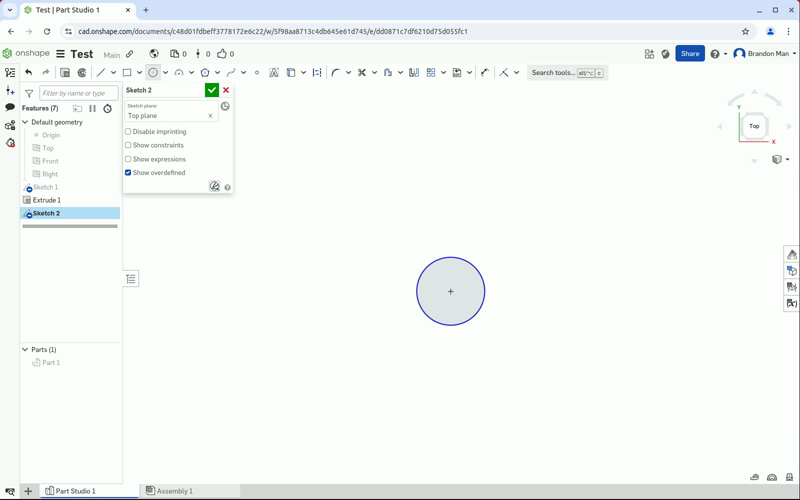
click(450, 291)
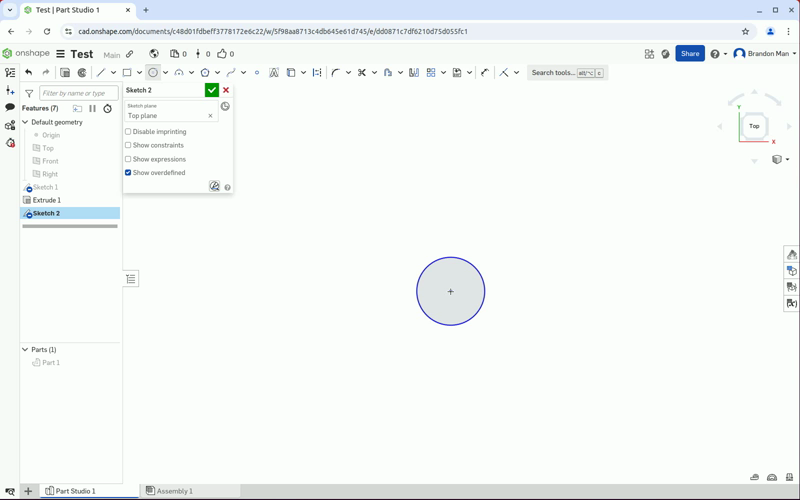
scroll(-6)
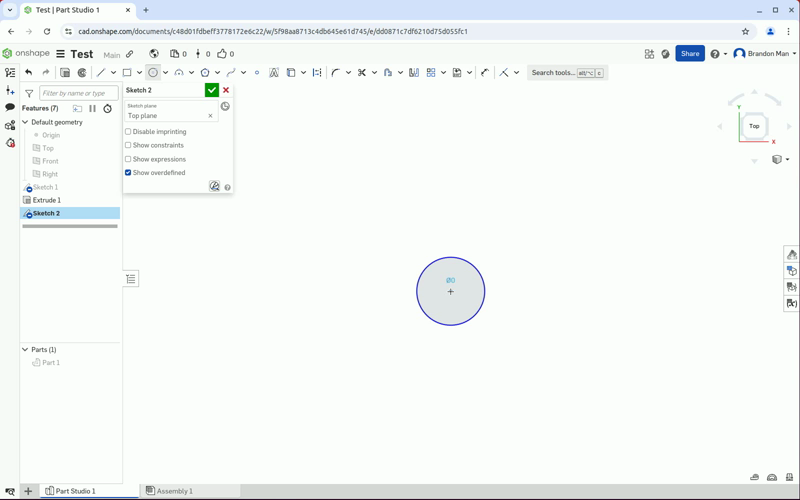
scroll(-6)
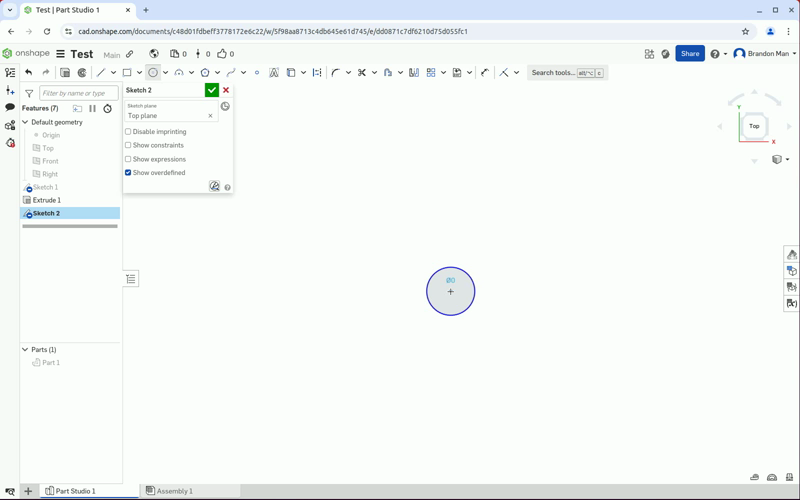
scroll(-6)
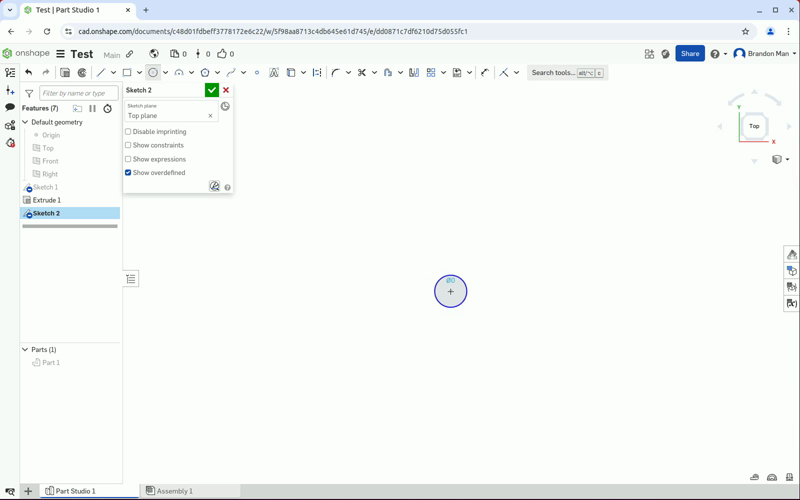
scroll(-6)
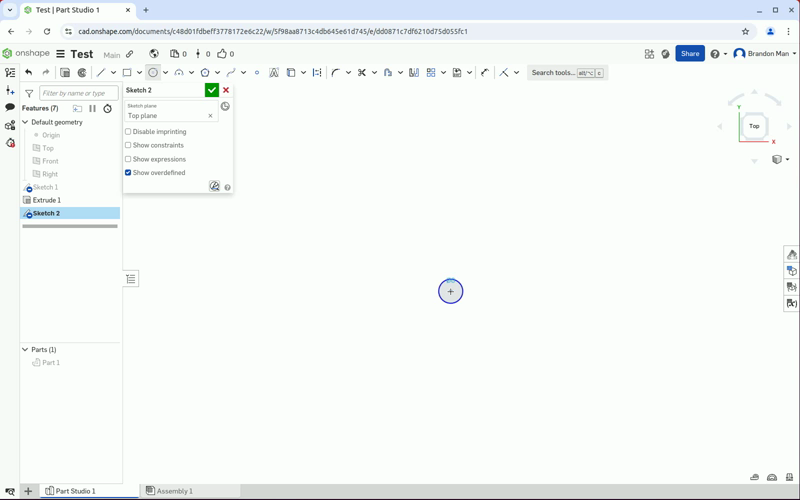
scroll(-6)
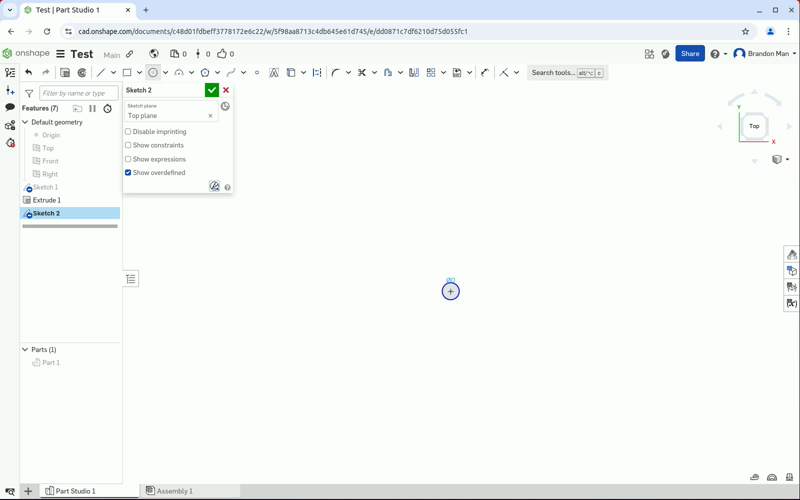
scroll(-6)
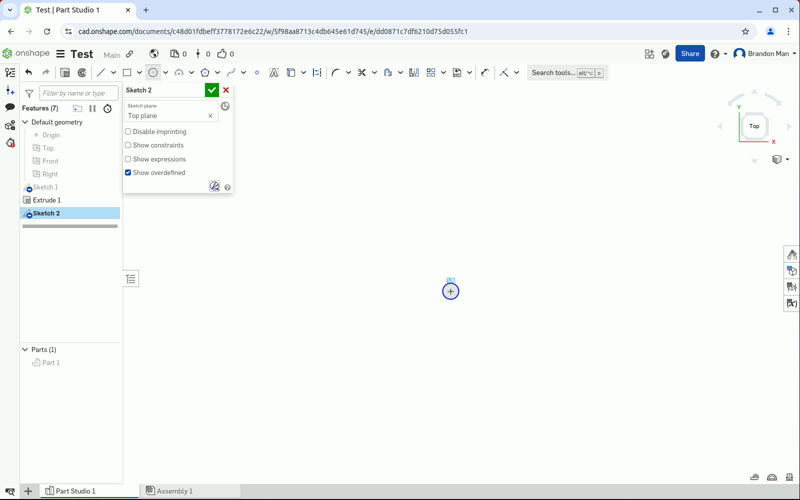
scroll(-6)
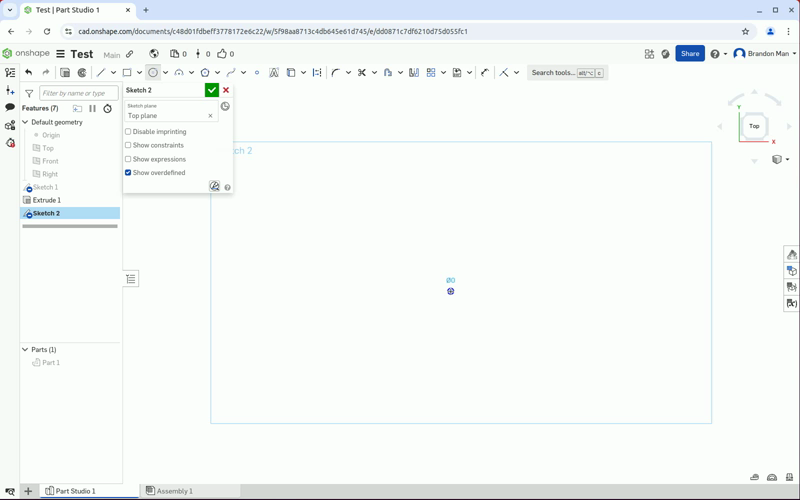
key_up(shift)
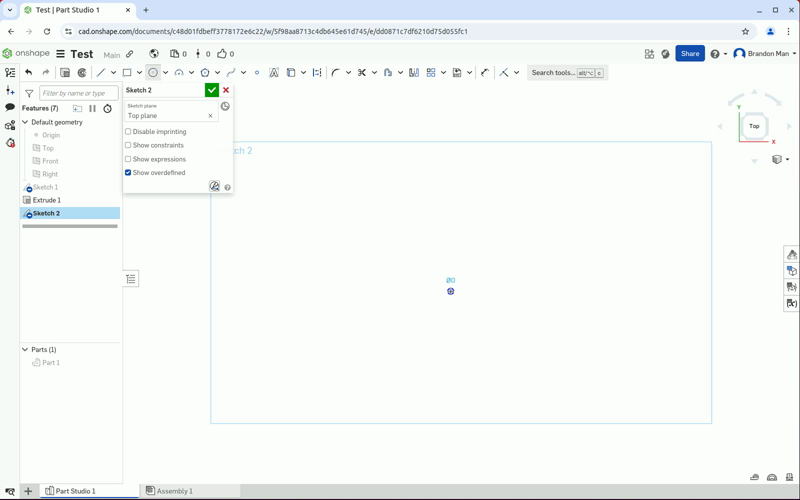
mouse_move(453, 291)
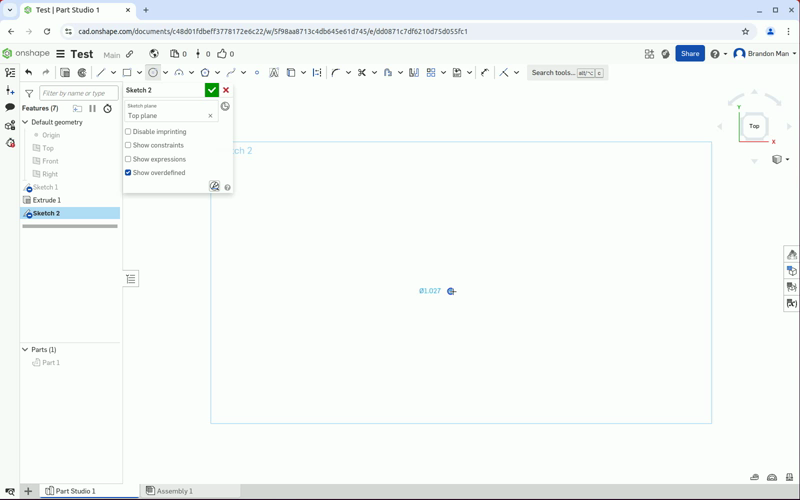
scroll(6)
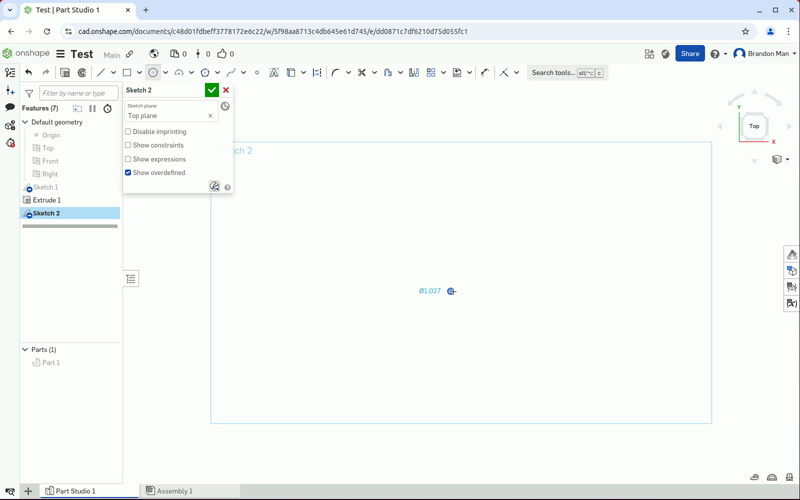
scroll(6)
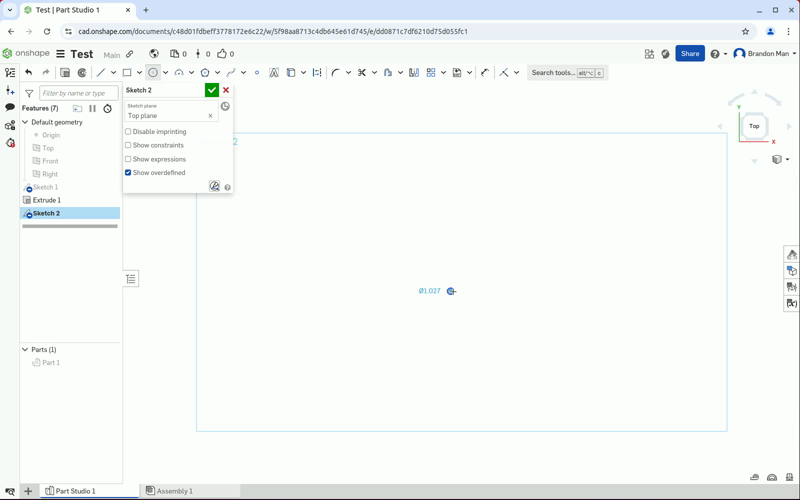
scroll(6)
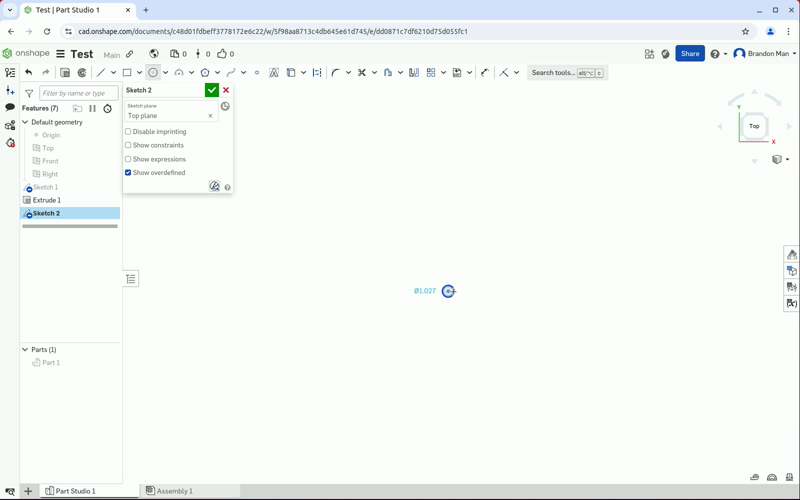
scroll(6)
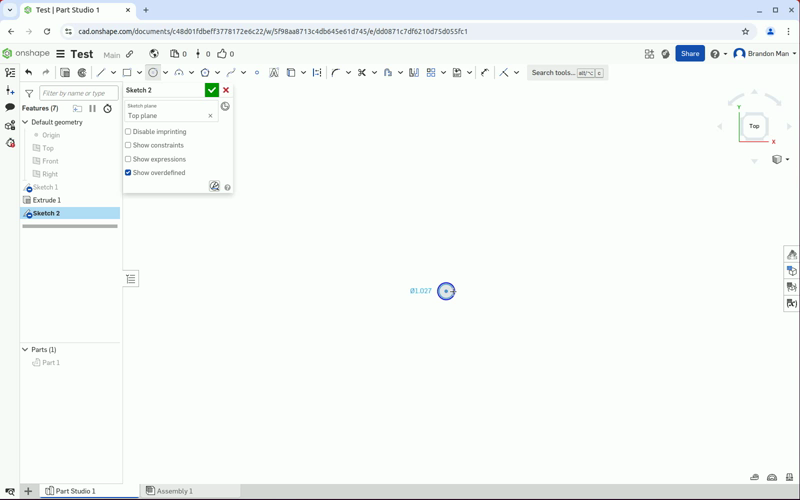
scroll(6)
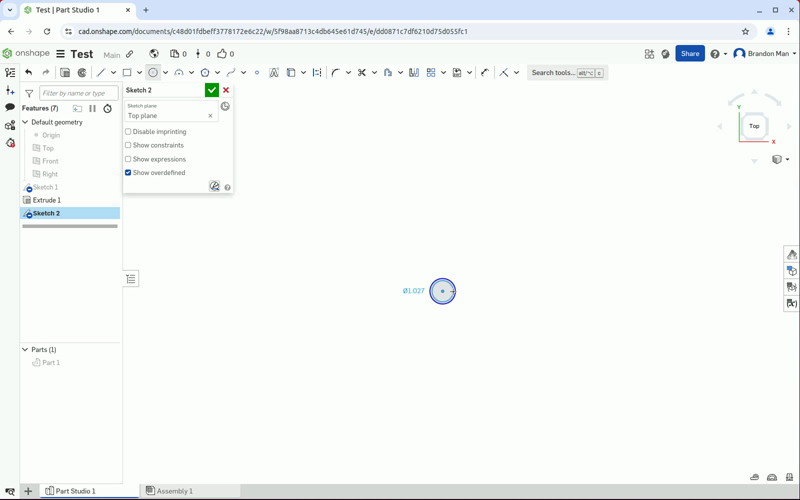
scroll(6)
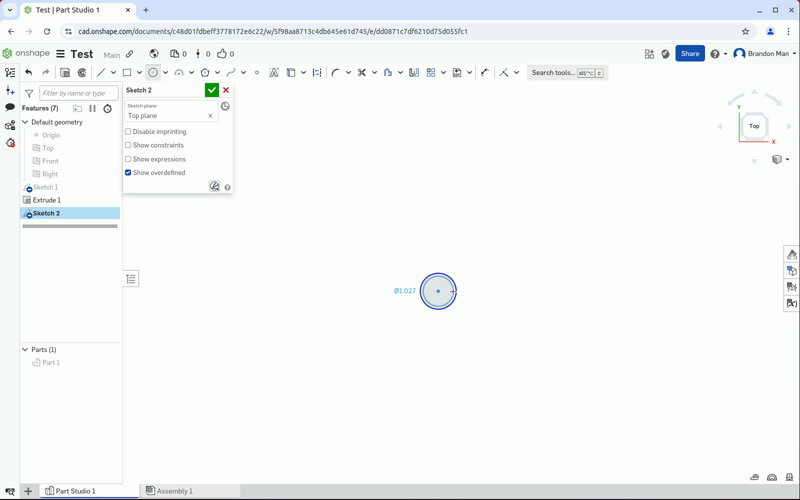
scroll(6)
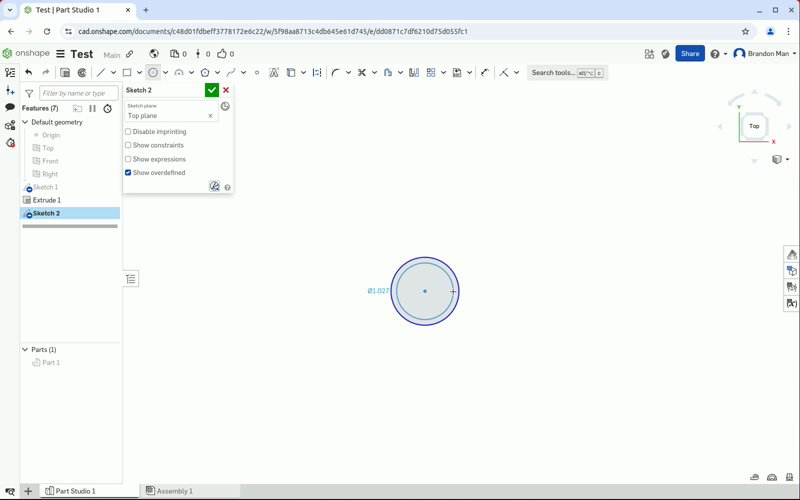
click(453, 291)
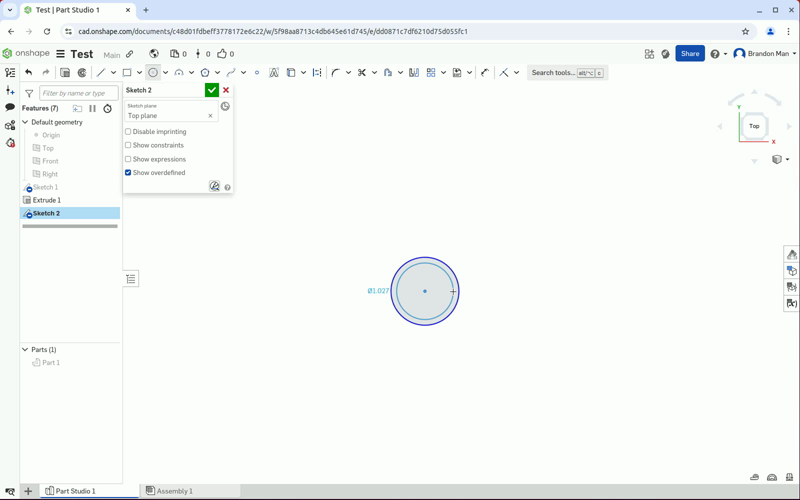
scroll(-6)
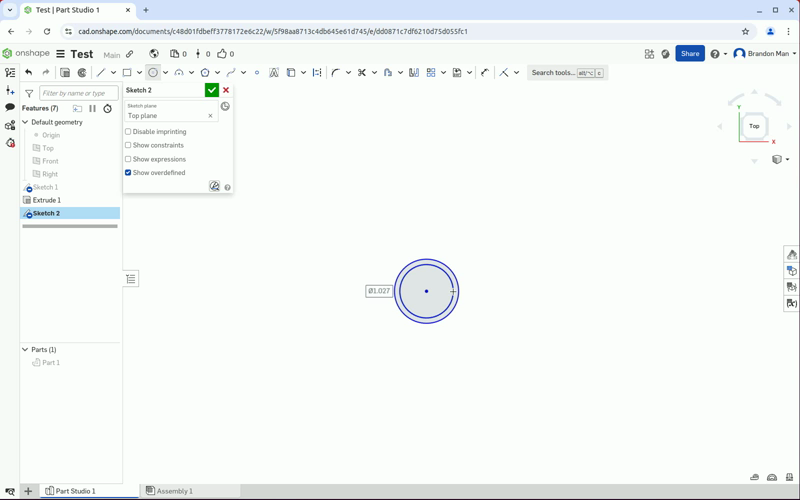
scroll(-6)
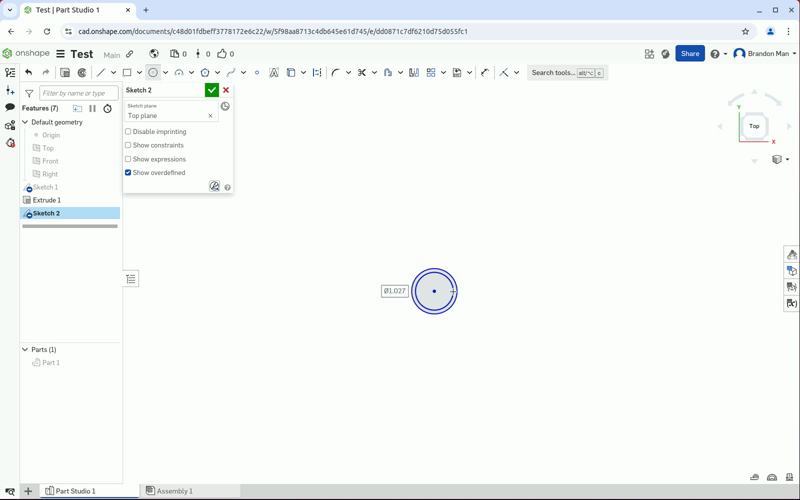
scroll(-6)
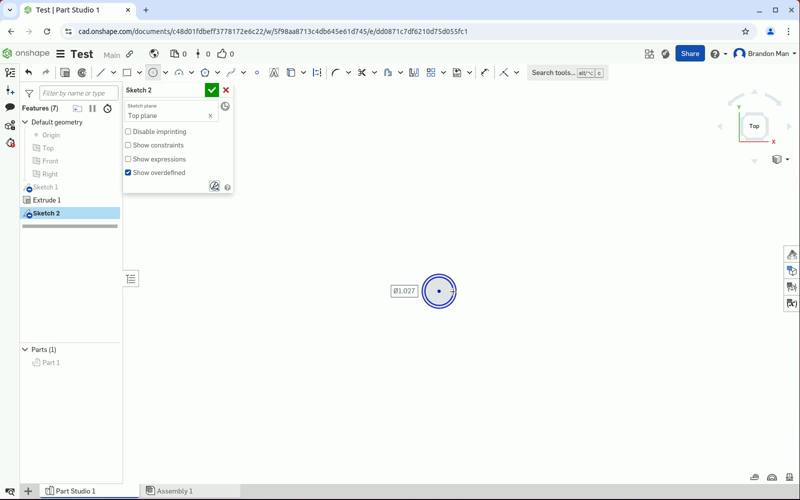
scroll(-6)
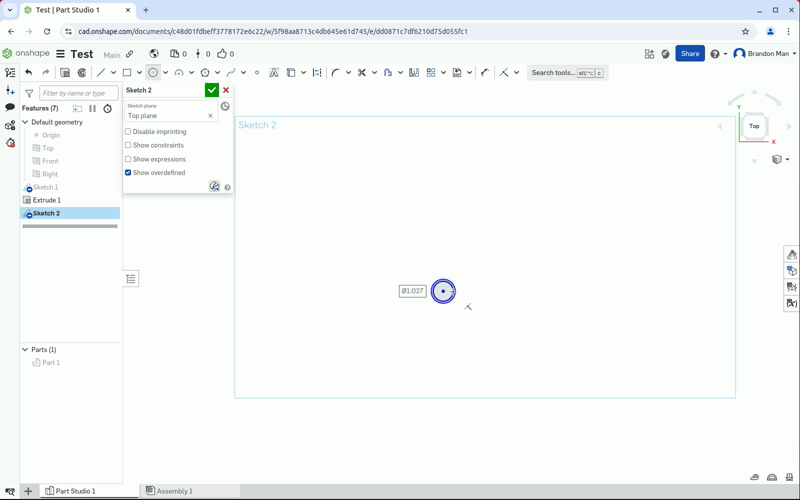
scroll(-6)
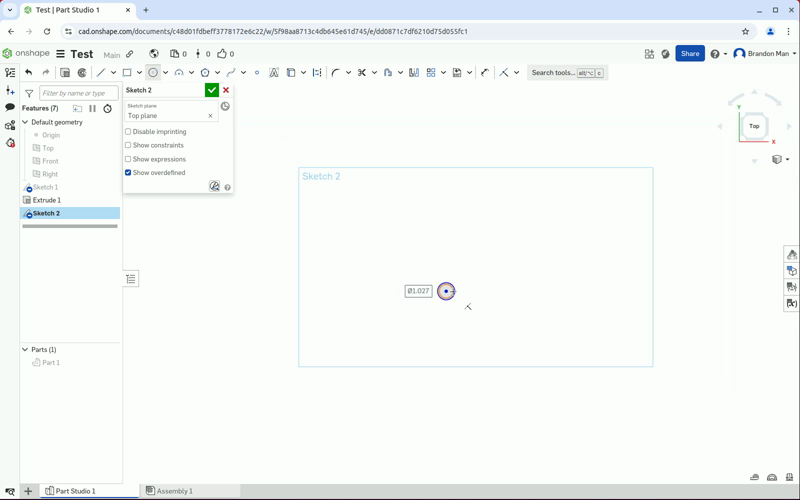
scroll(-6)
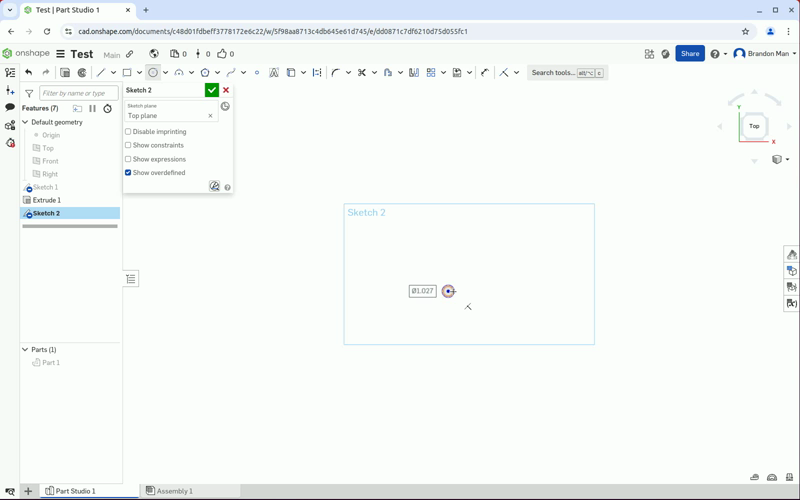
scroll(-6)
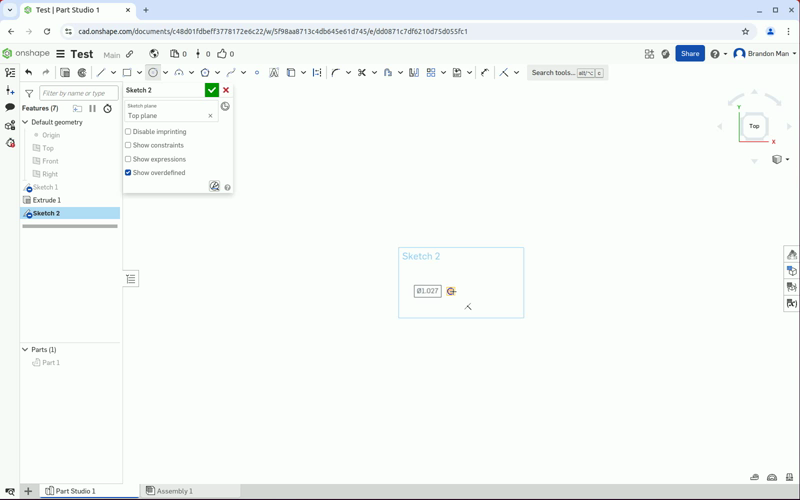
key(esc)
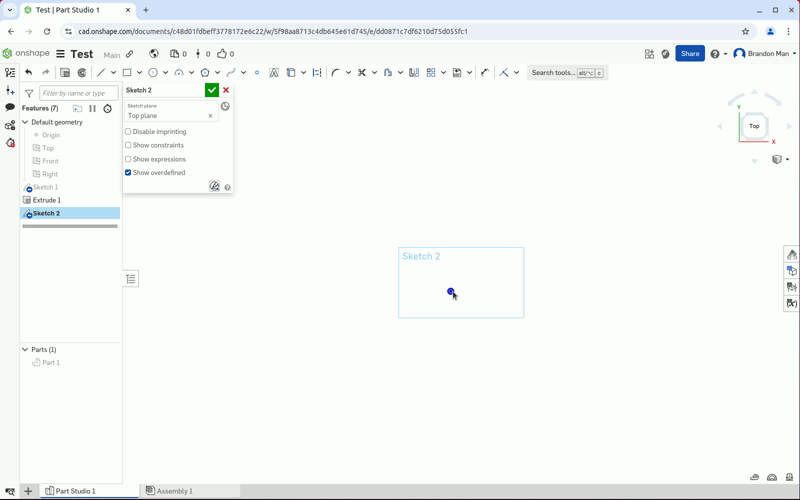
mouse_move(453, 293)
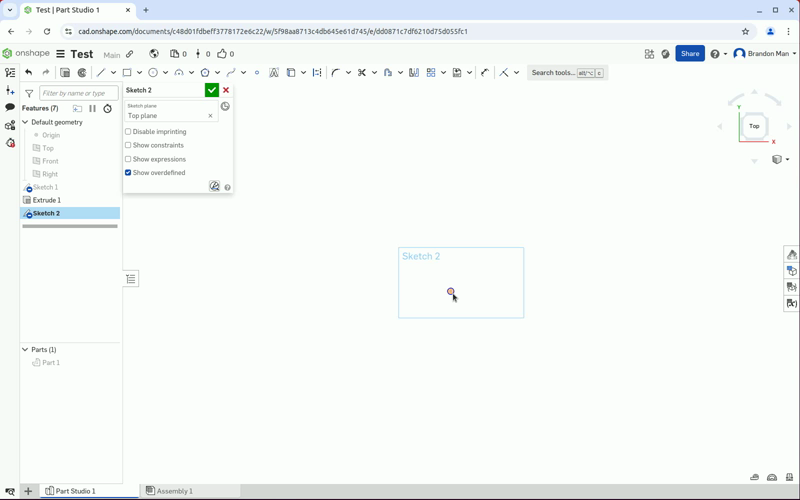
scroll(6)
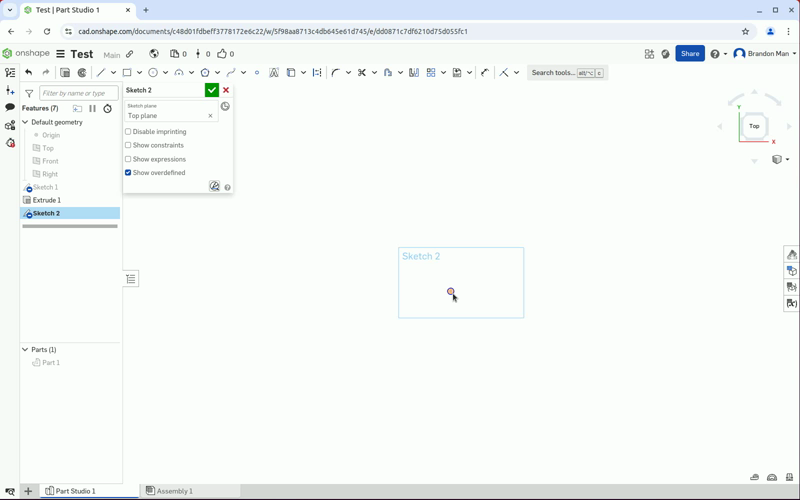
scroll(6)
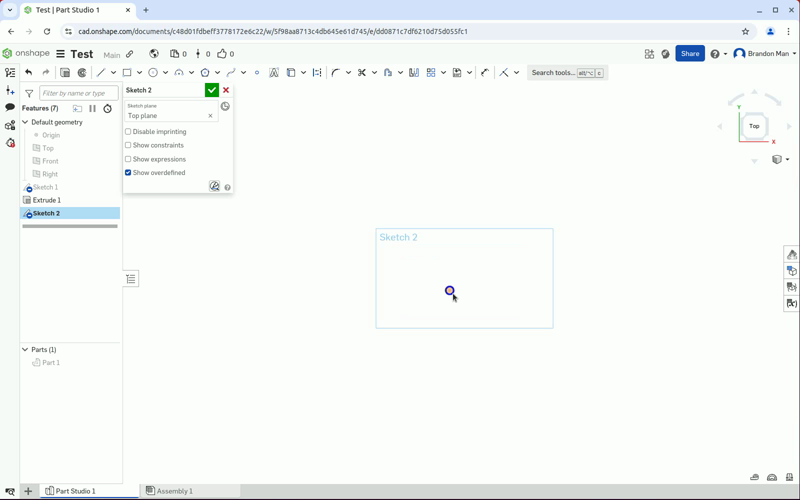
scroll(6)
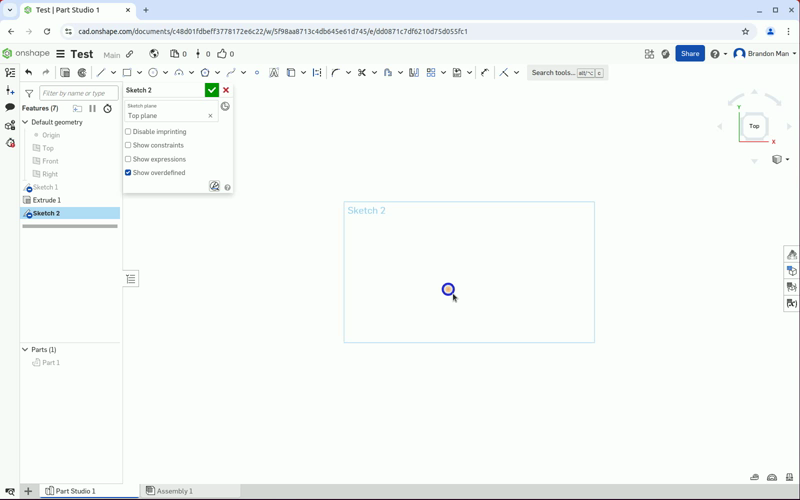
scroll(6)
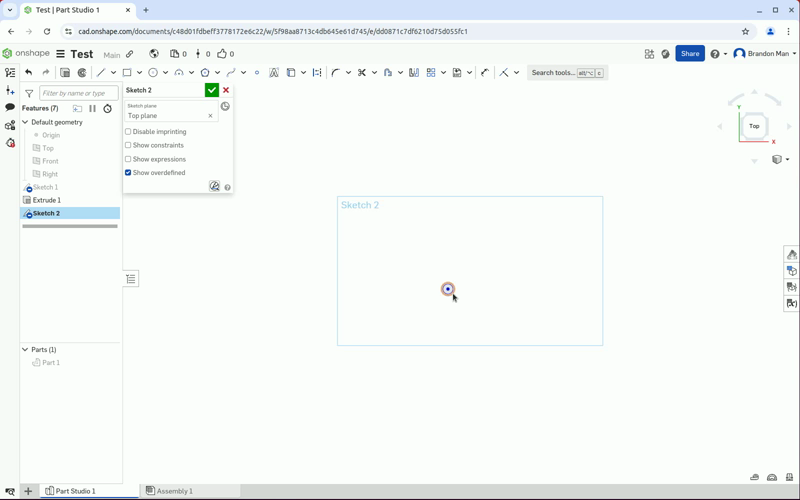
scroll(6)
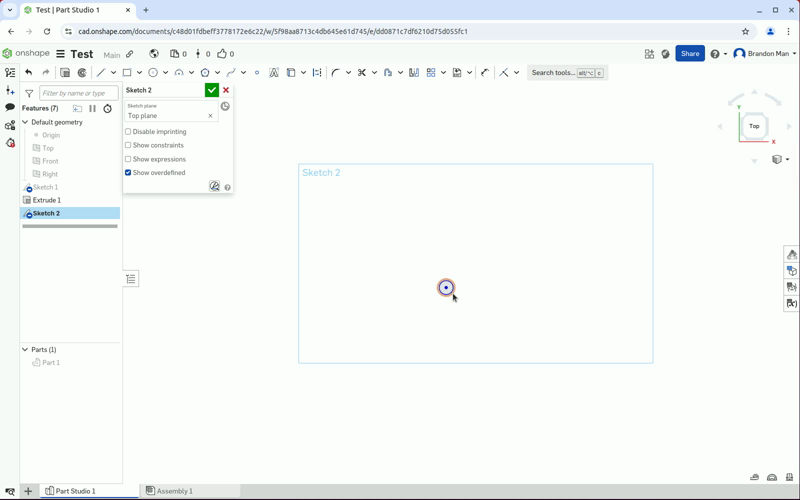
scroll(6)
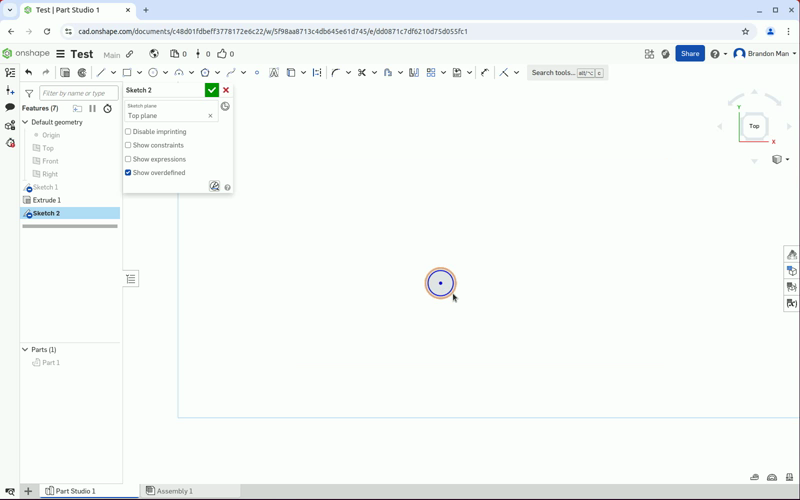
scroll(6)
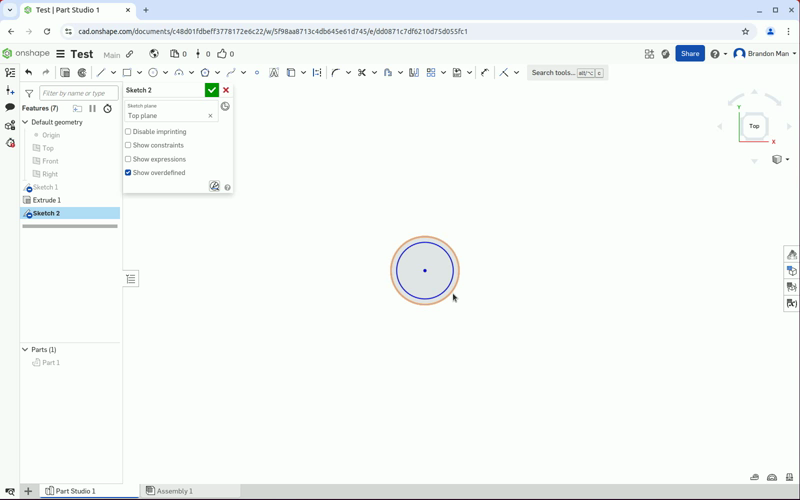
click(453, 293)
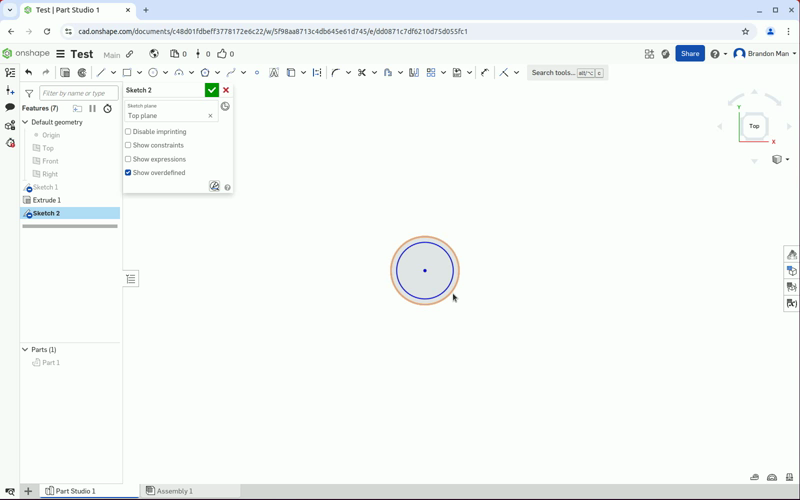
scroll(-6)
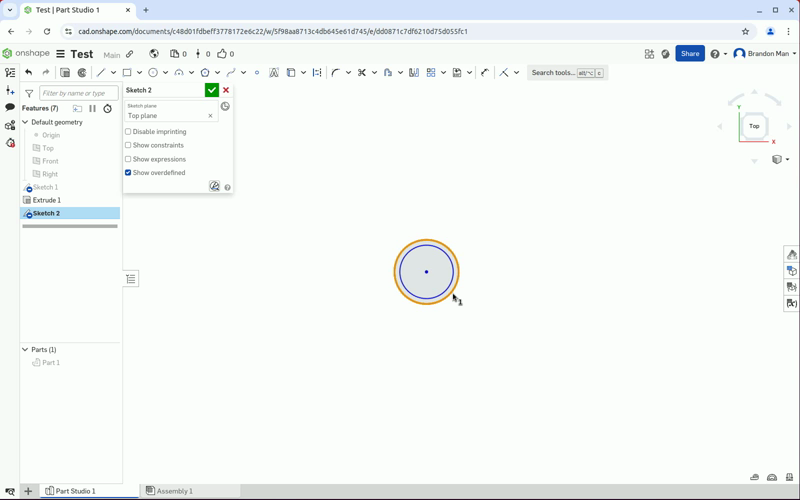
scroll(-6)
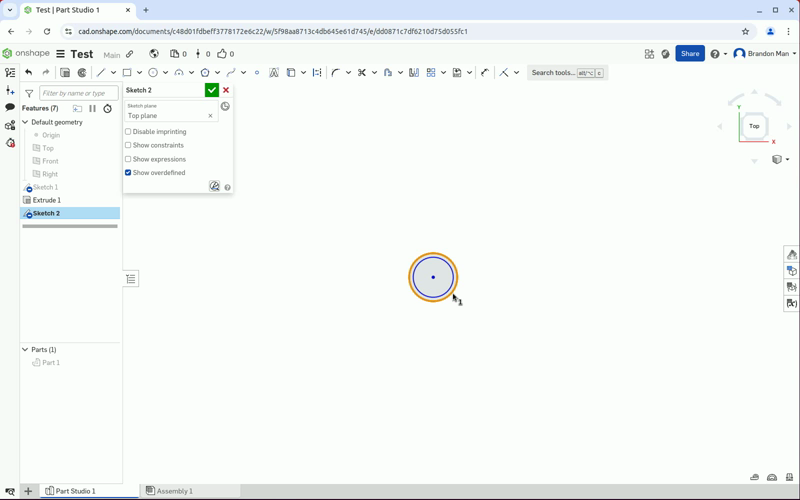
scroll(-6)
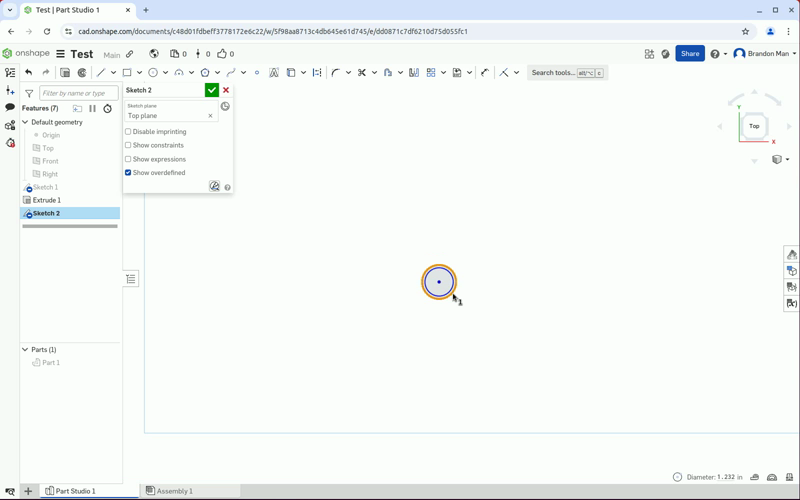
scroll(-6)
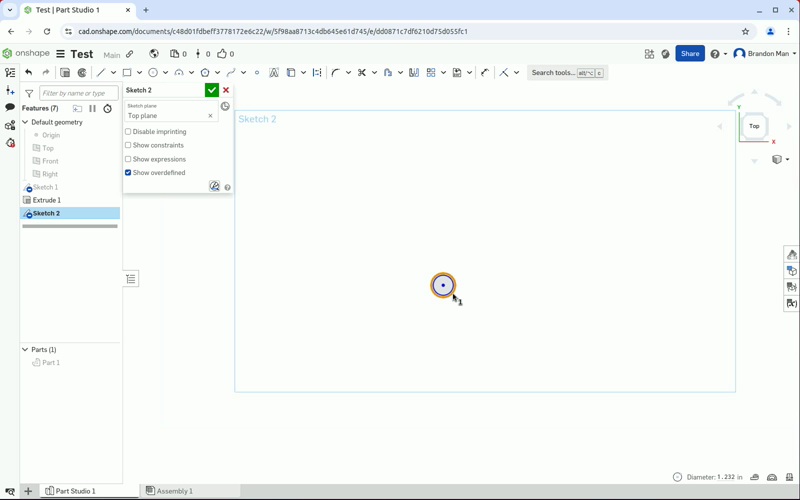
scroll(-6)
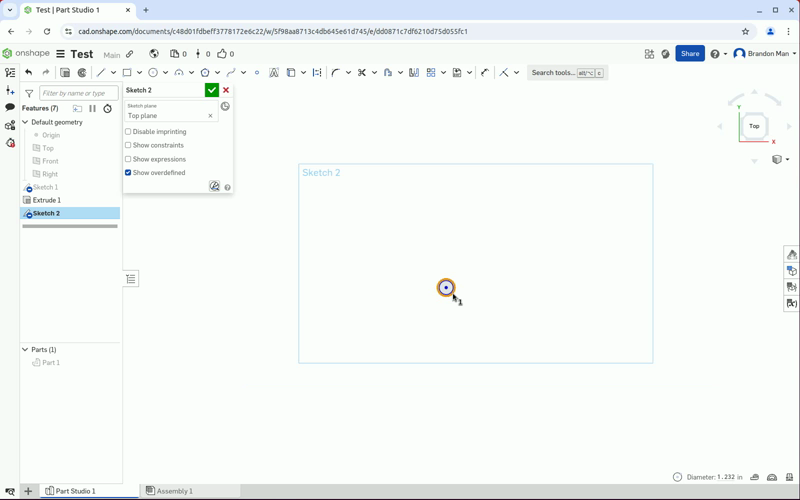
scroll(-6)
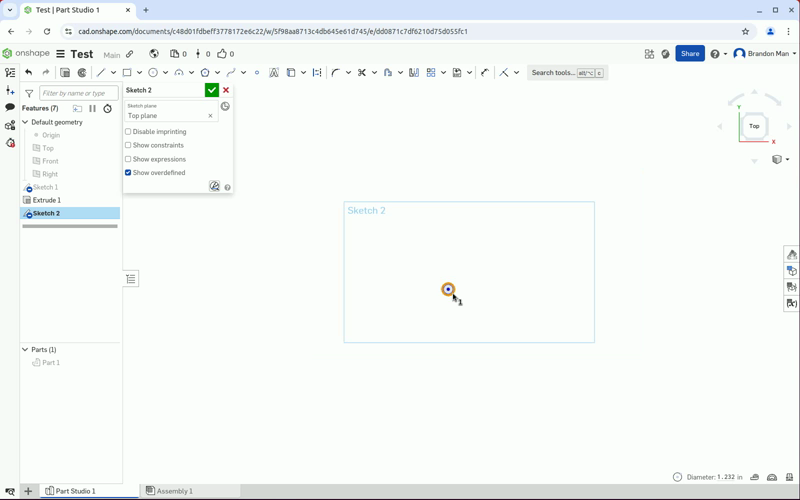
scroll(-6)
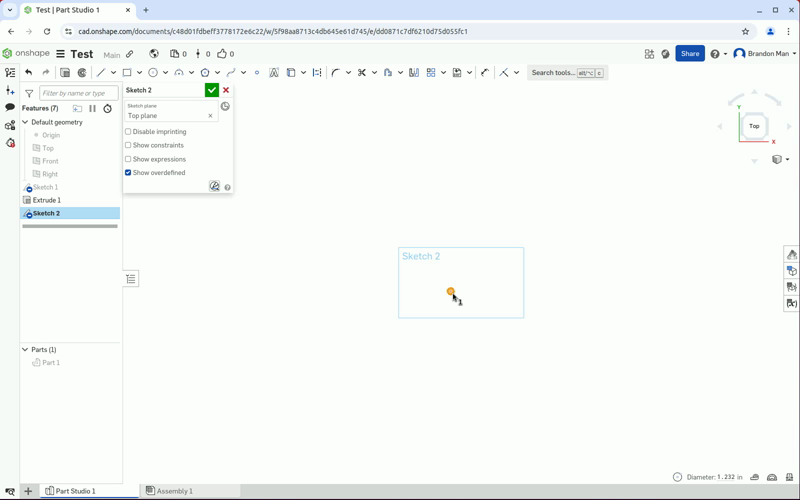
mouse_move(73, 352)
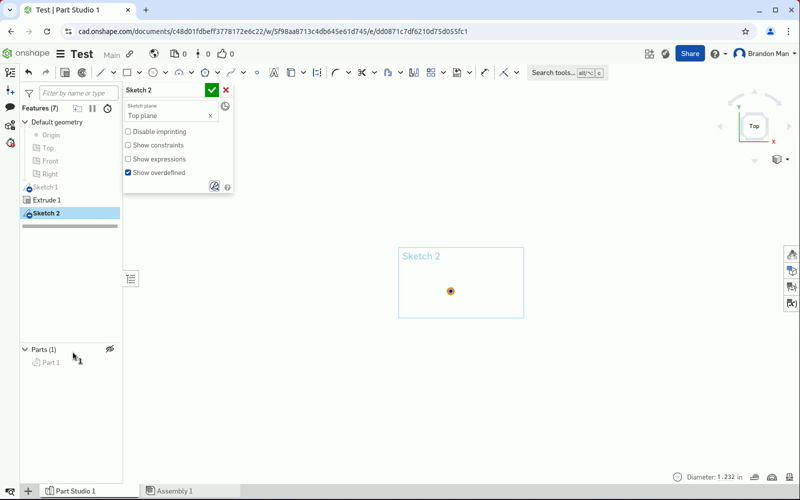
key(shift+y)
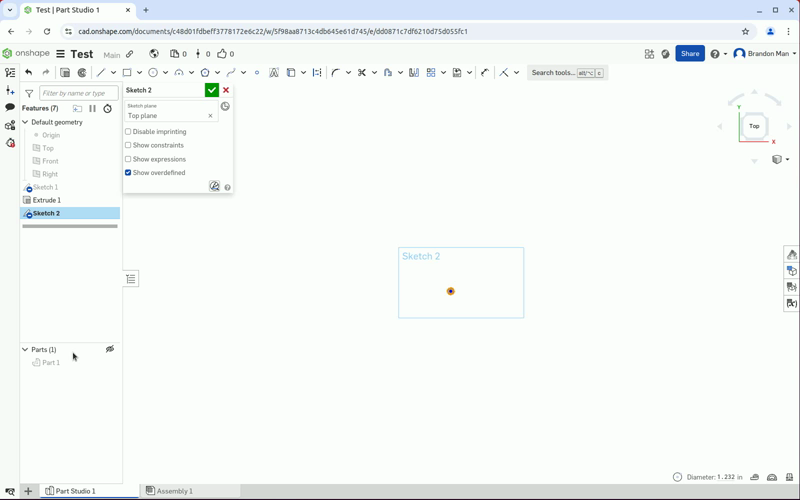
key(shift+e)
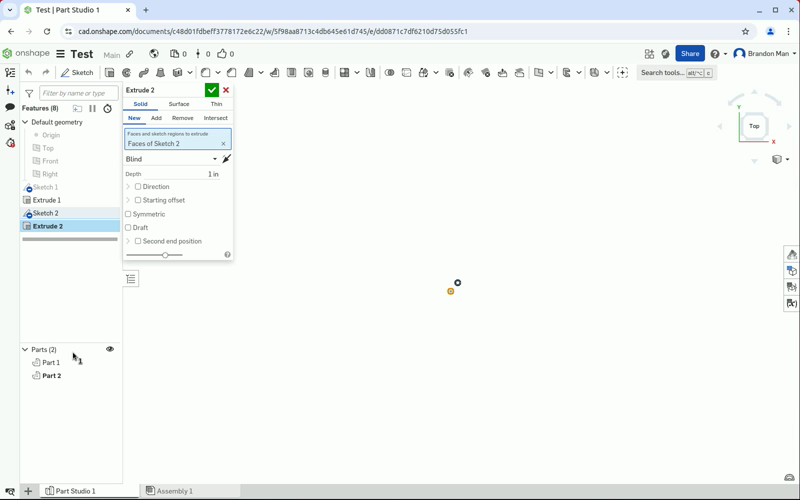
mouse_move(143, 106)
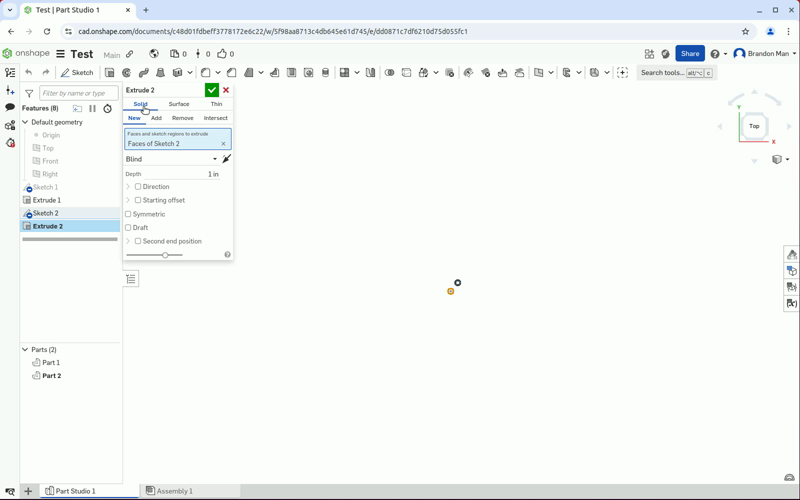
click(143, 106)
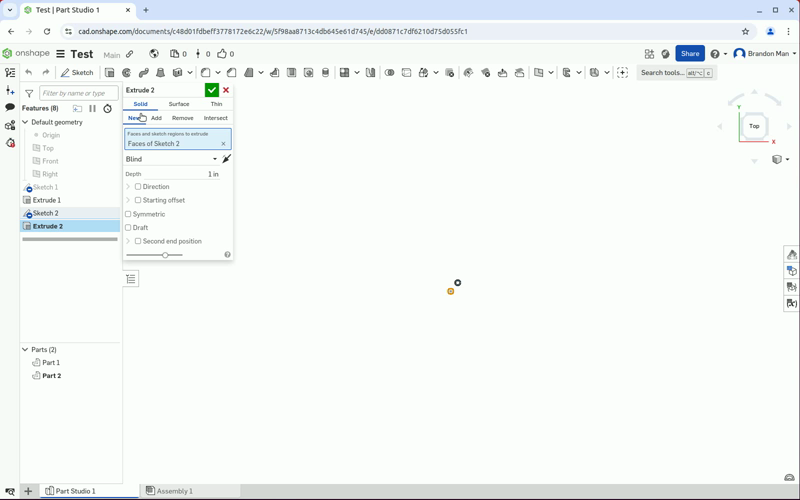
mouse_move(137, 120)
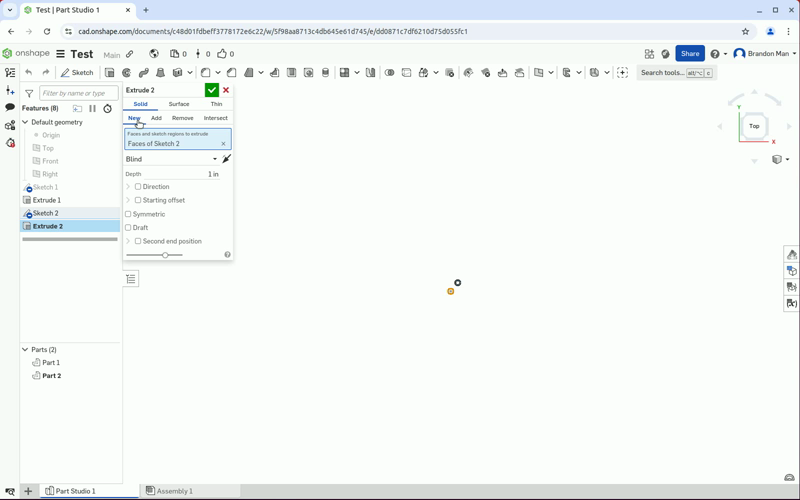
click(137, 120)
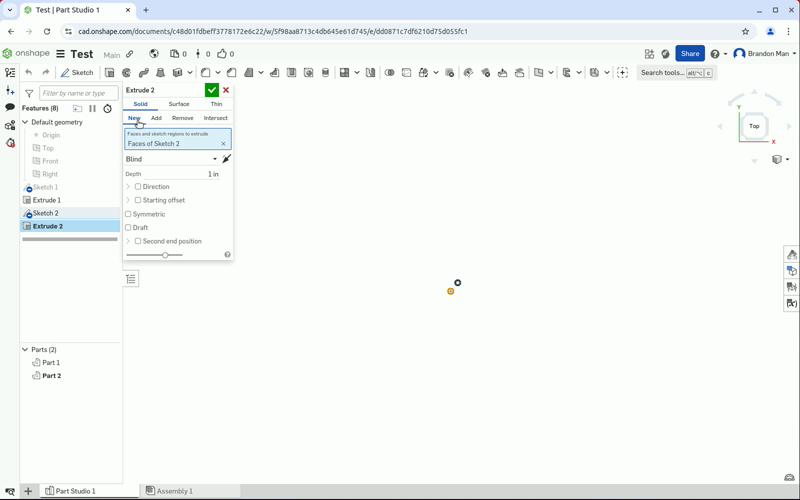
key(tab, 4)
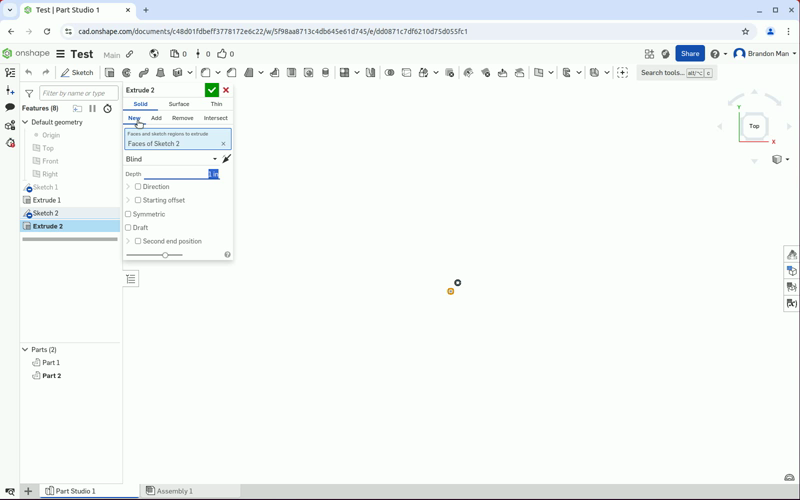
text(23.108)
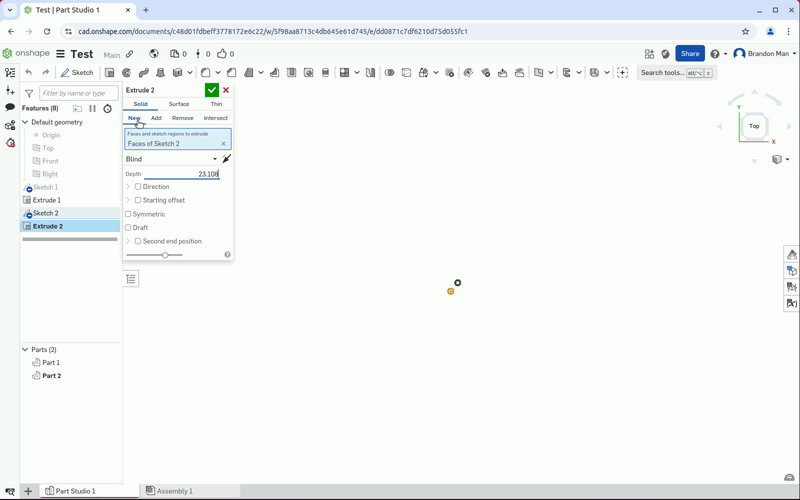
key(enter)
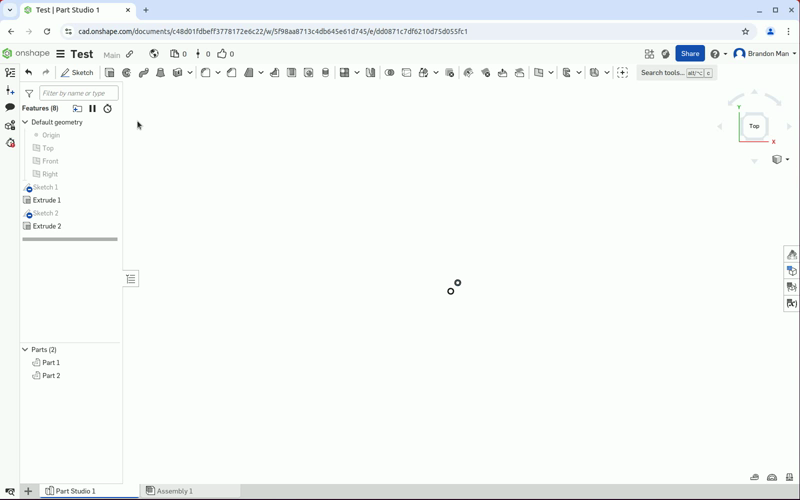
key(shift+h)
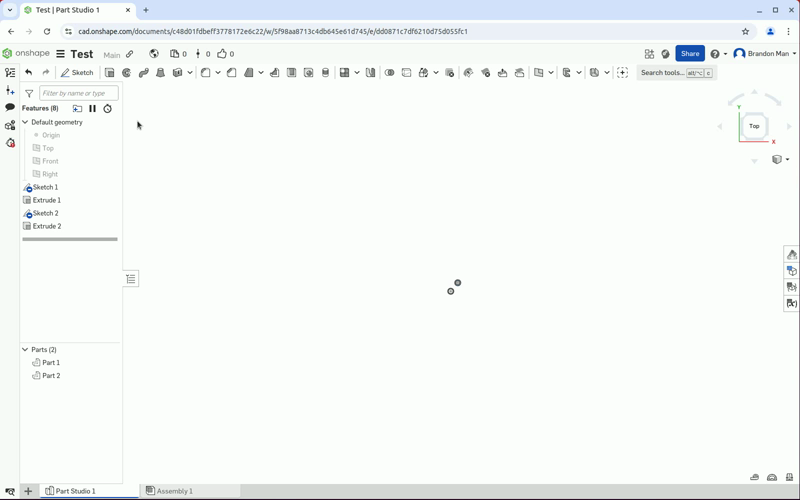
key(shift+h)
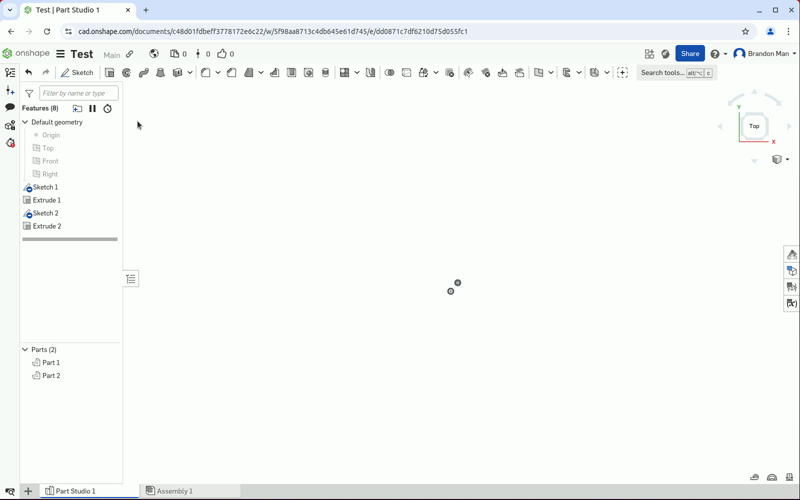
key(shift+7)
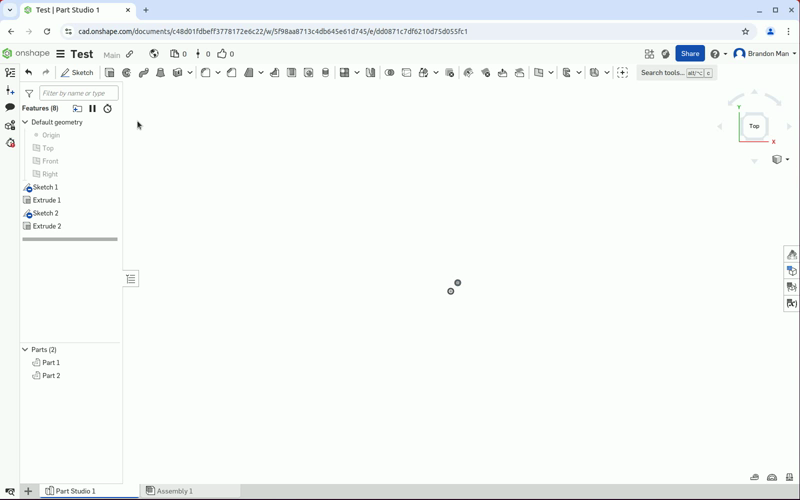
key(up, 3)
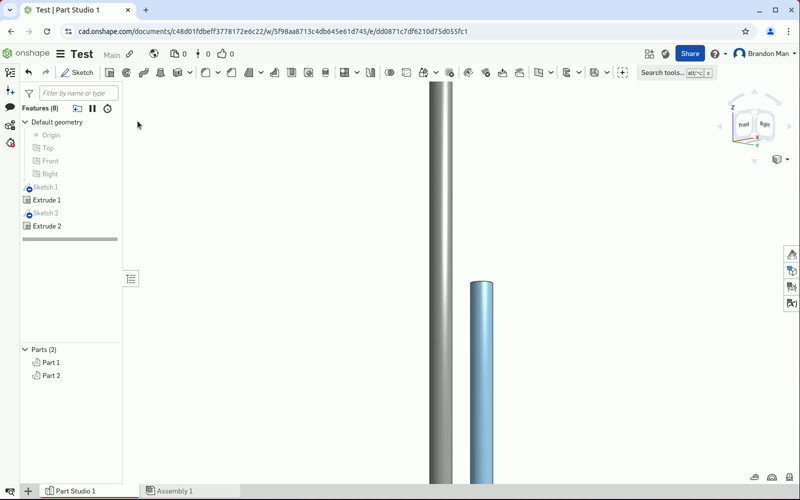
key(left, 3)
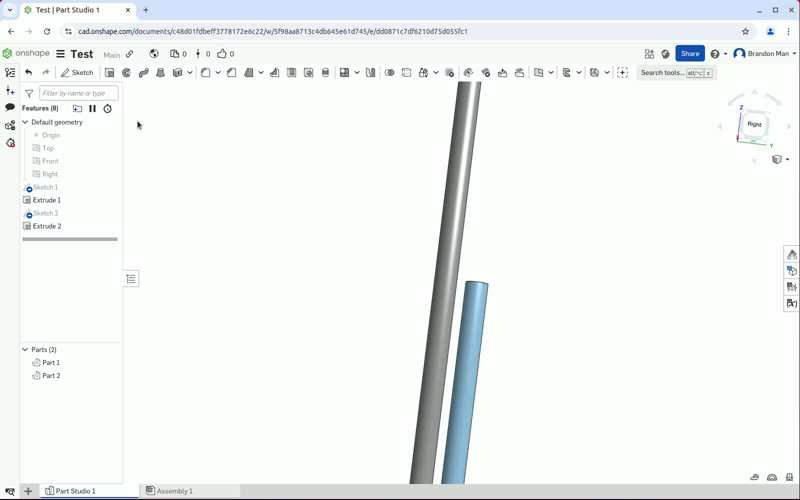
key(right, 3)
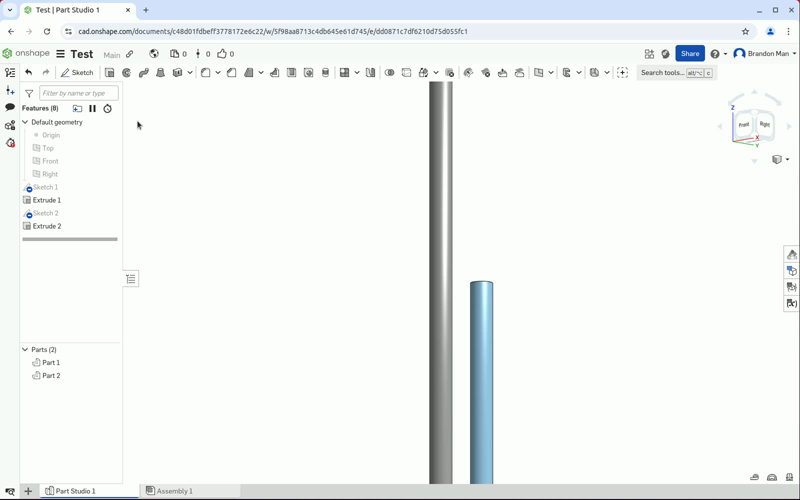
key(down, 3)
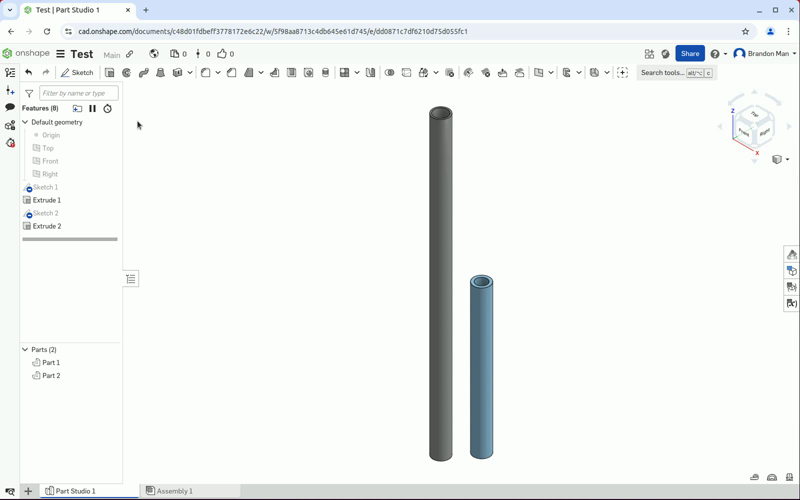
mouse_move(73, 189)
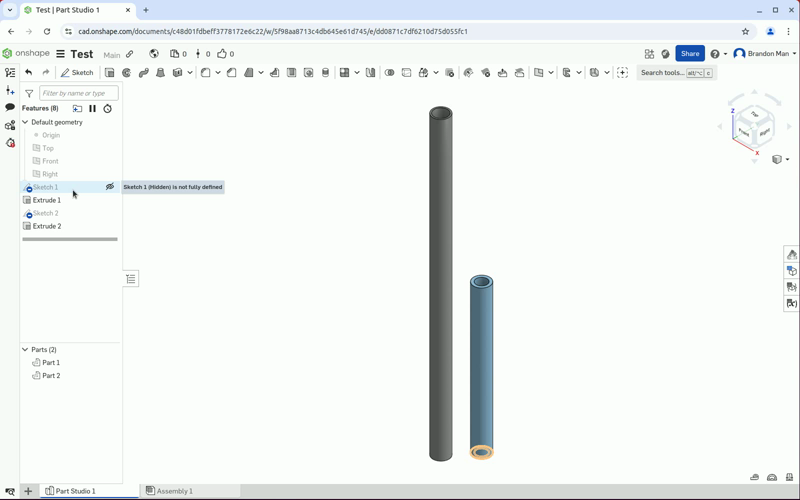
click(73, 189)